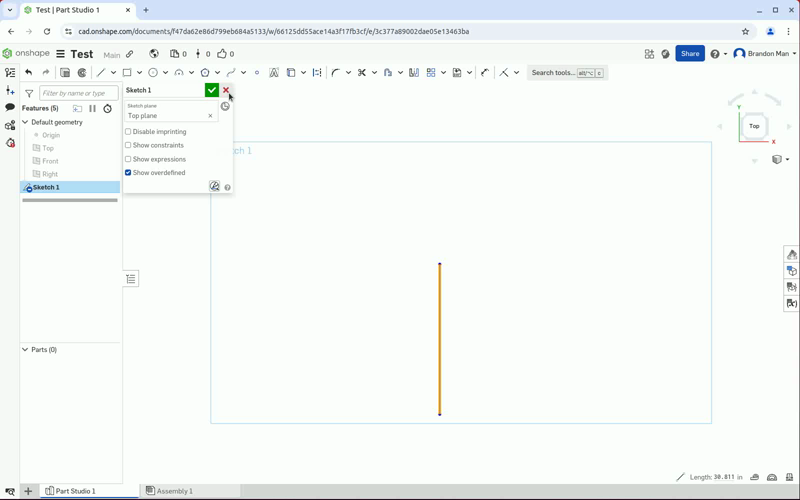
key(shift+h)
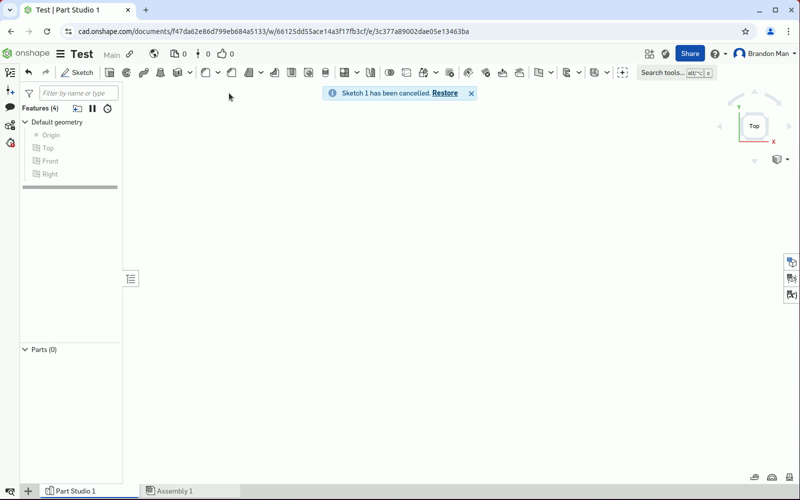
mouse_move(73, 352)
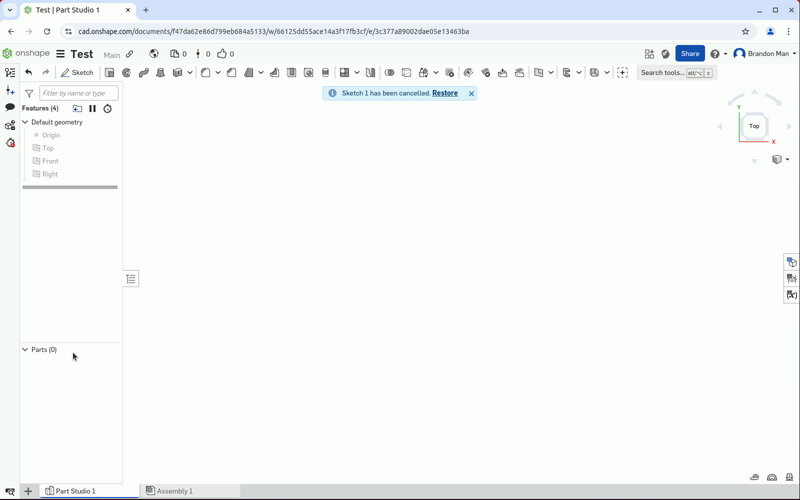
key(y)
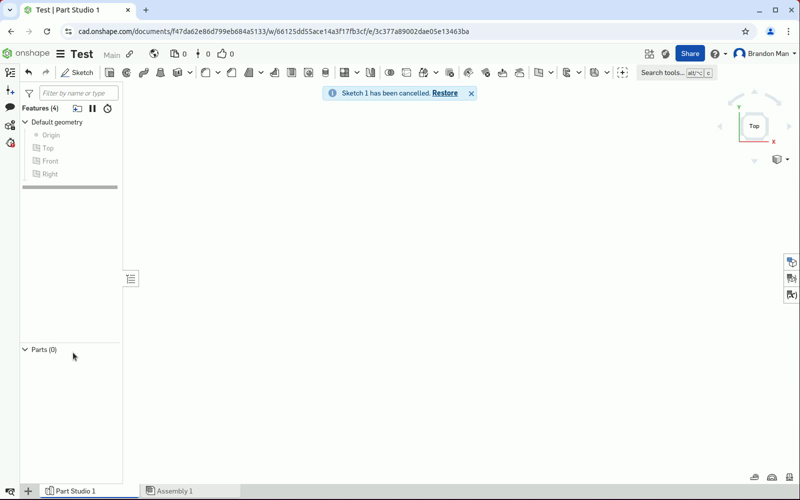
key(shift+p)
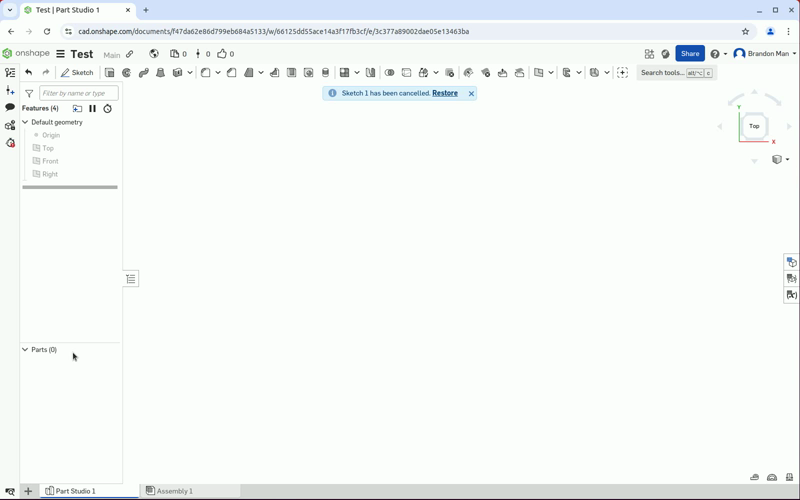
key(space)
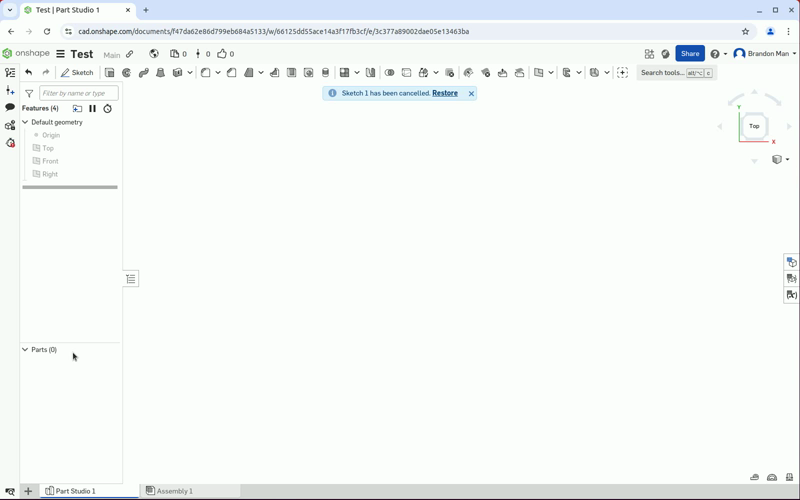
key_down(shift)
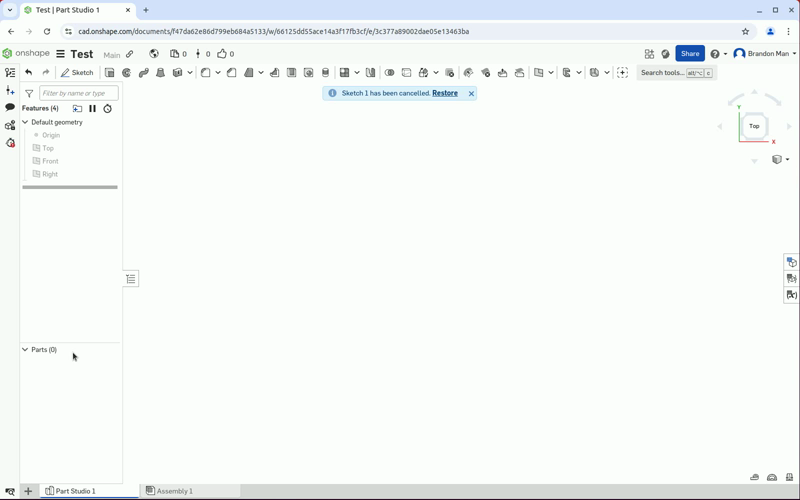
key(up)
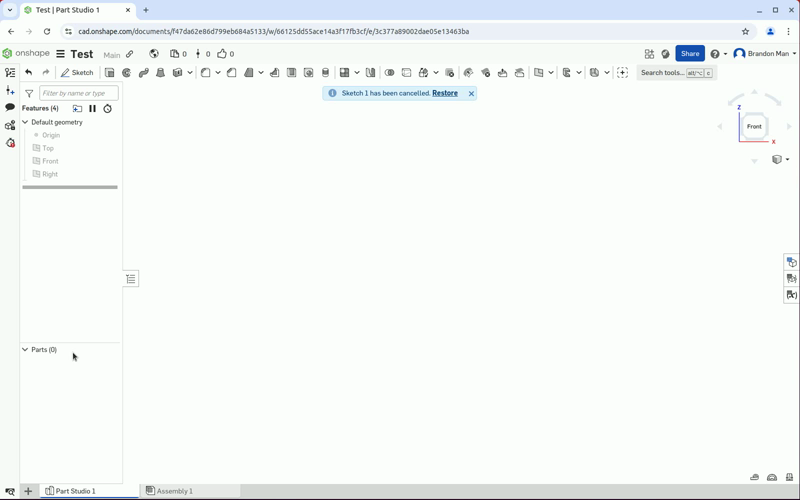
key_up(shift)
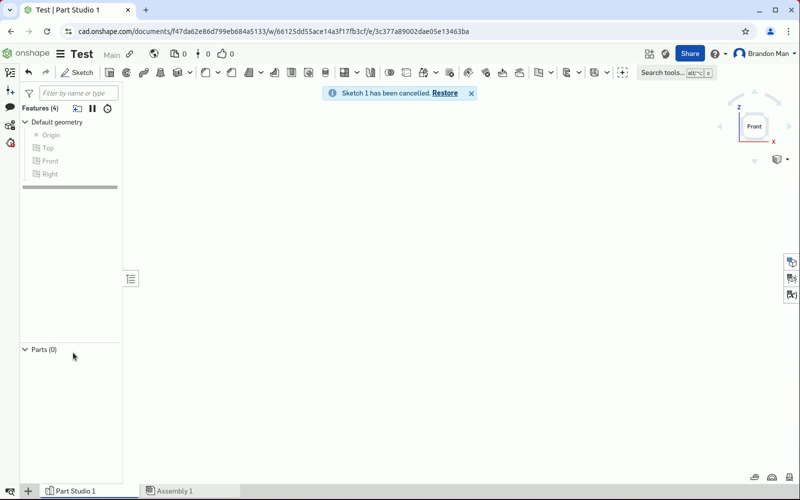
mouse_move(73, 352)
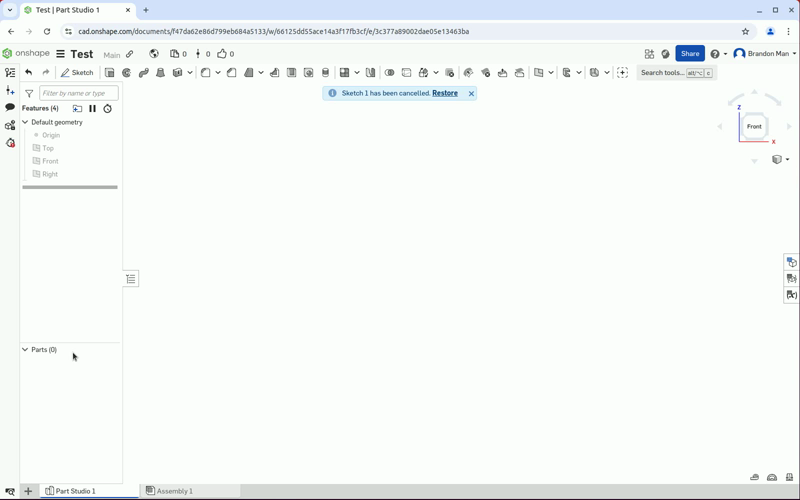
key(shift+y)
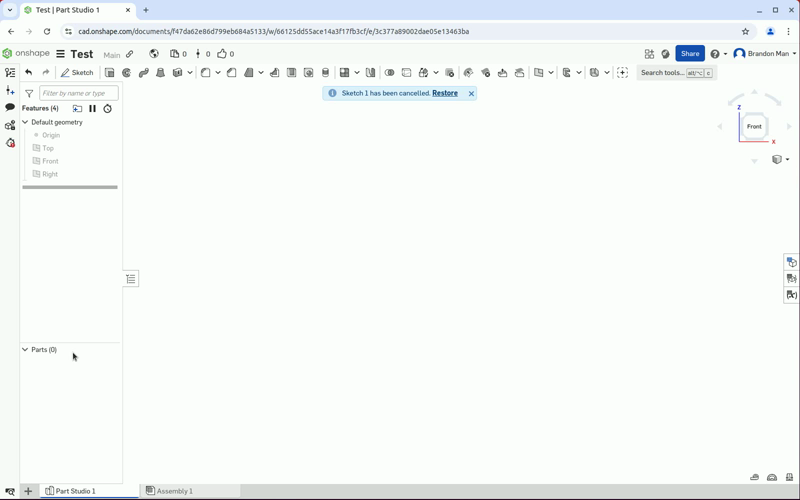
key(shift+s)
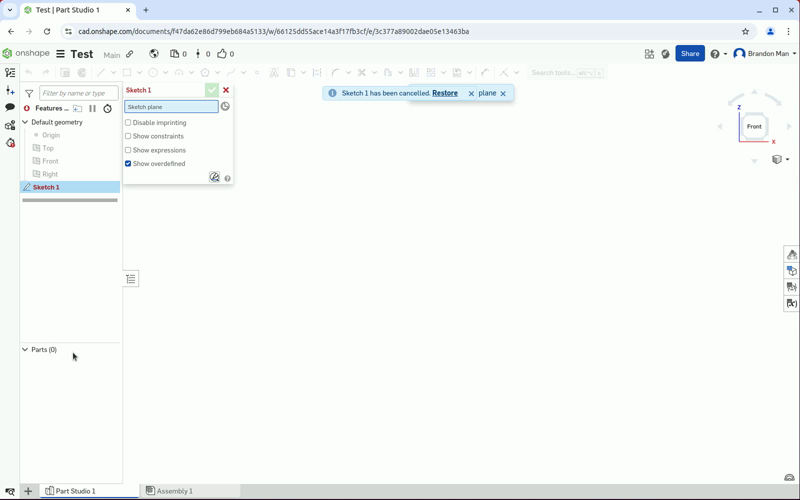
mouse_move(73, 163)
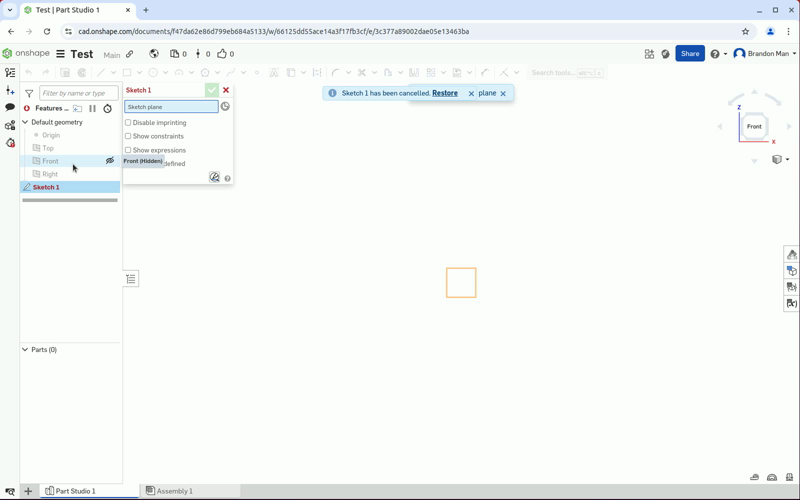
click(73, 163)
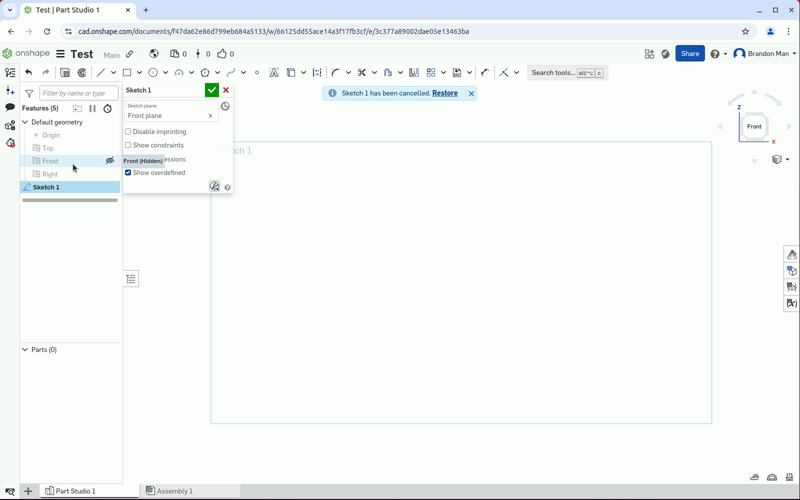
mouse_move(73, 352)
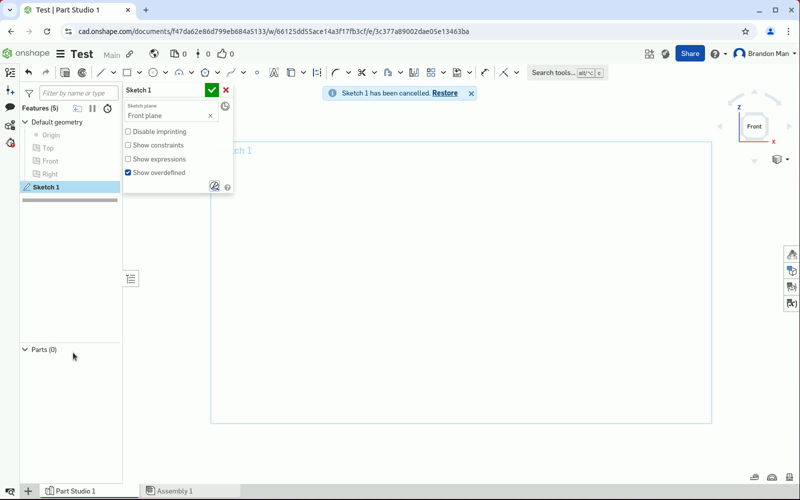
key(y)
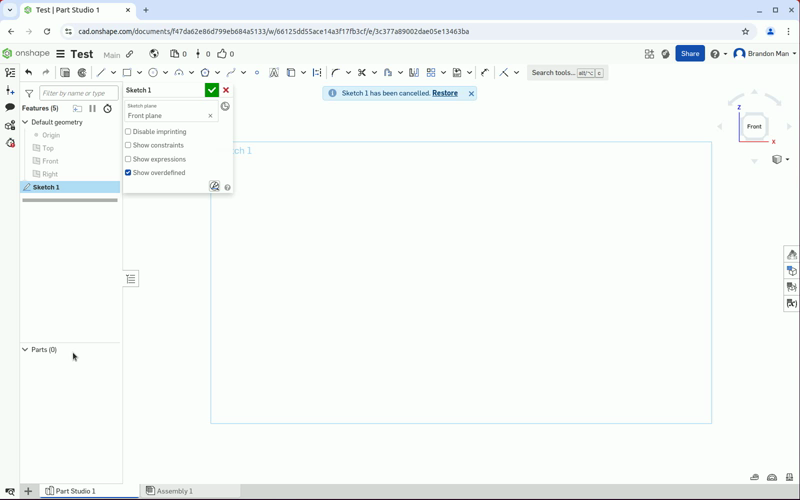
key(c)
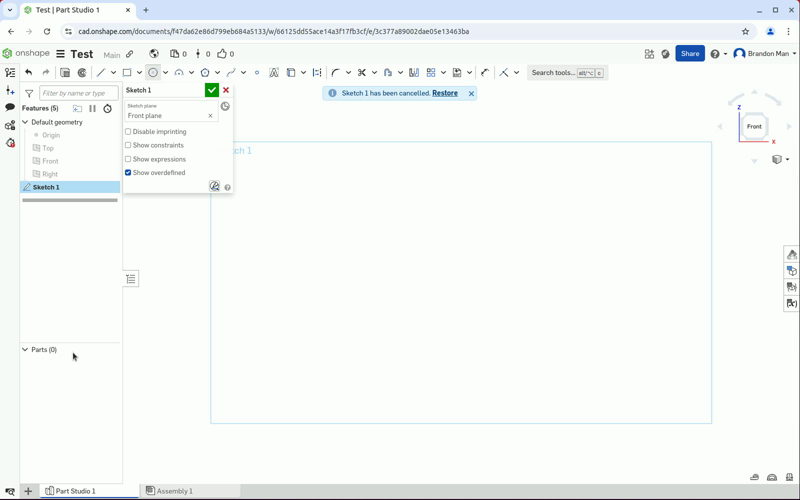
key_down(shift)
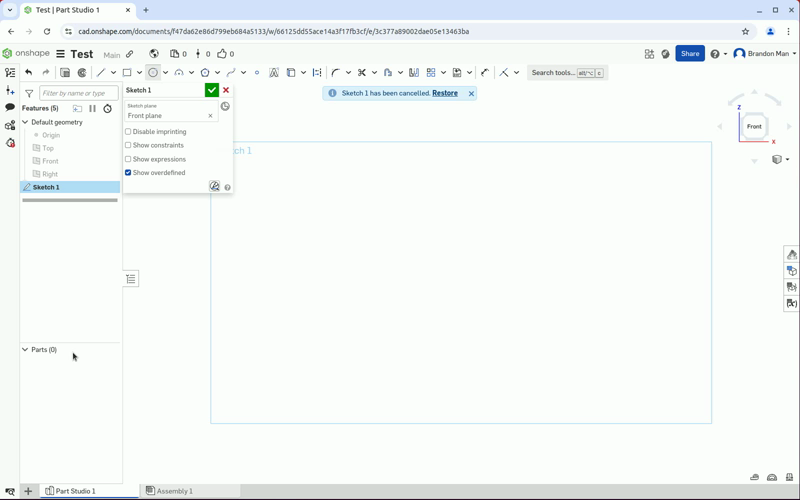
mouse_move(460, 282)
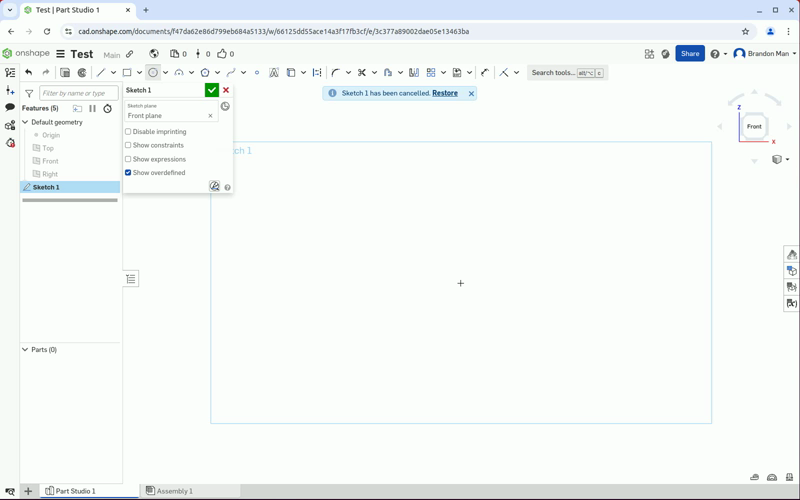
click(460, 282)
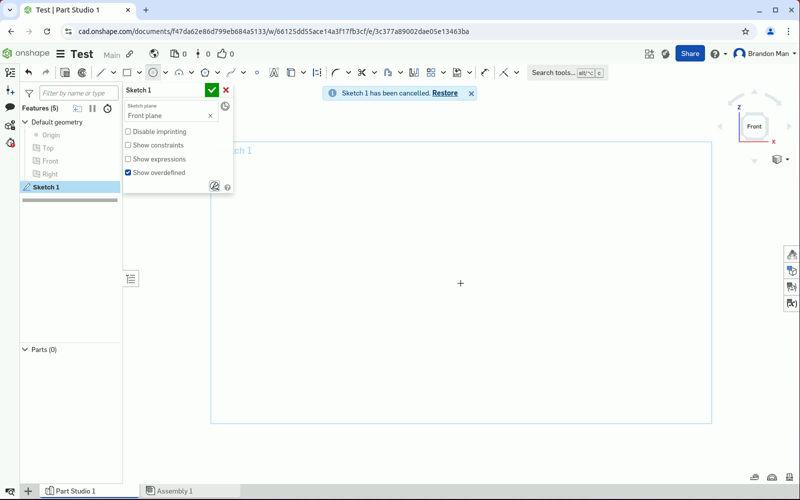
key_up(shift)
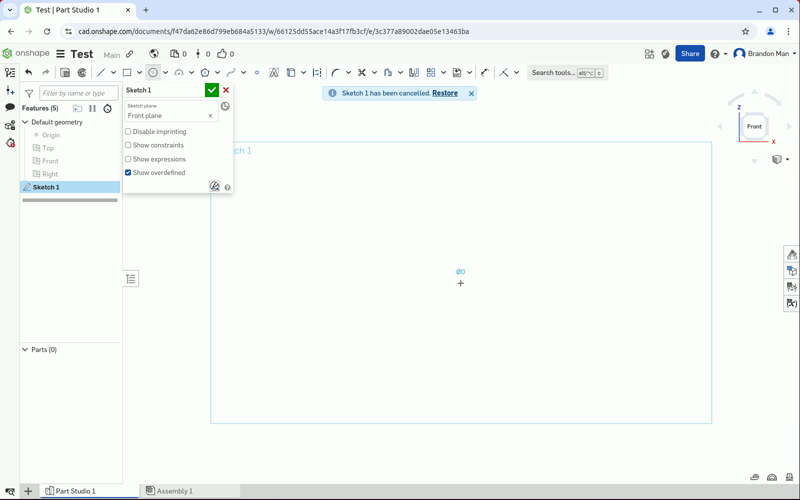
mouse_move(521, 282)
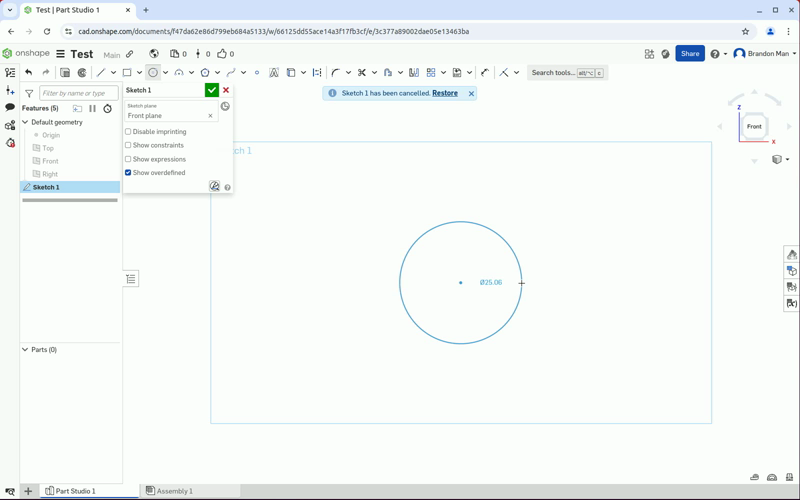
click(521, 282)
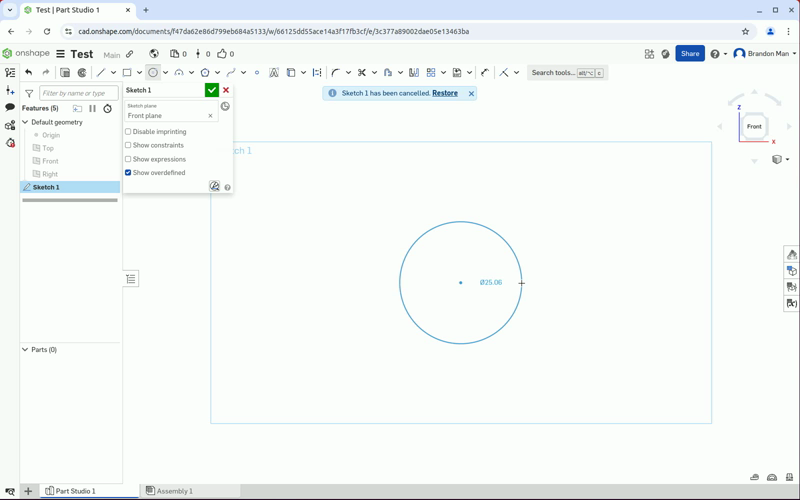
key(esc)
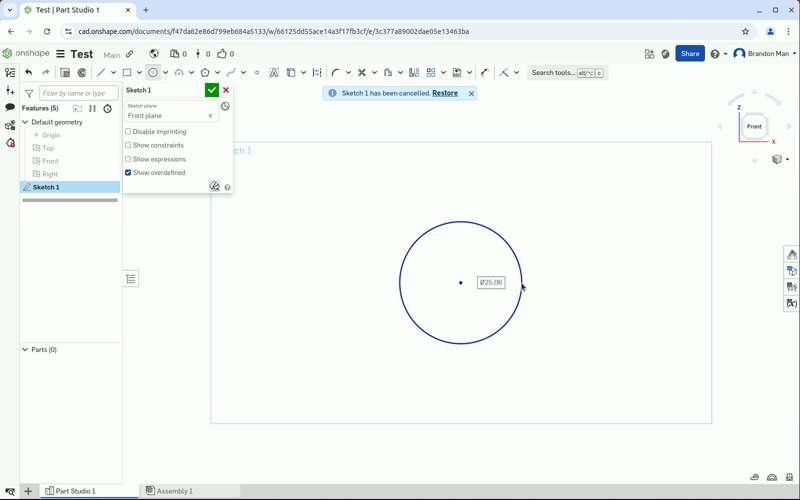
key(c)
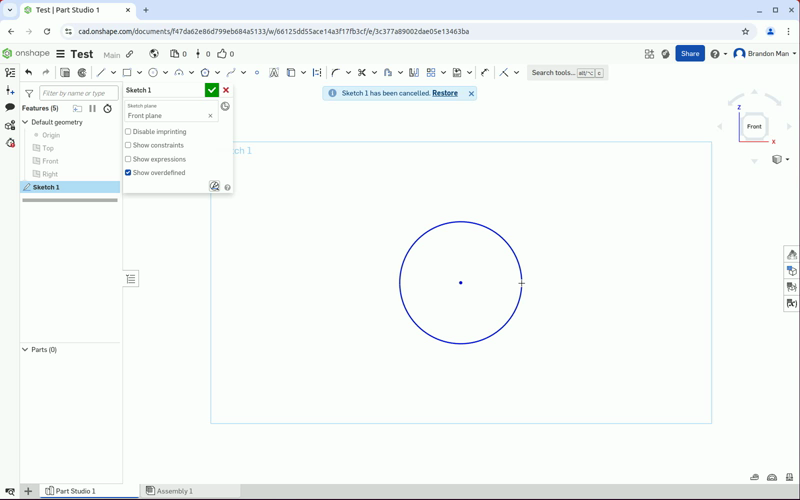
key_down(shift)
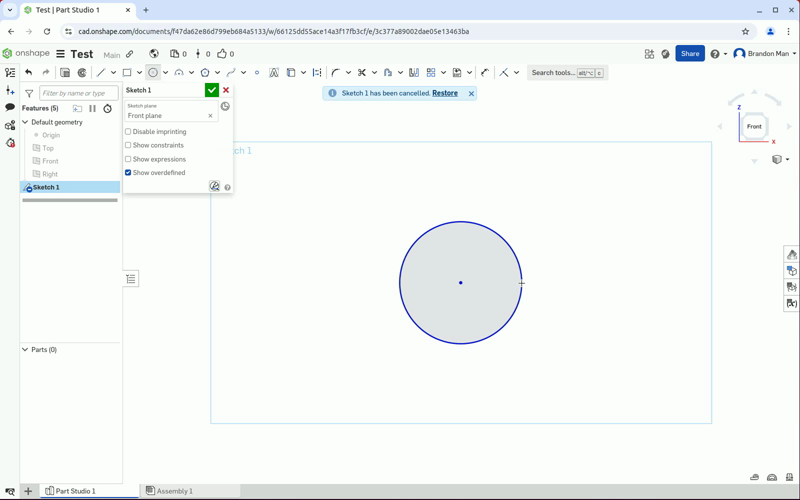
mouse_move(460, 282)
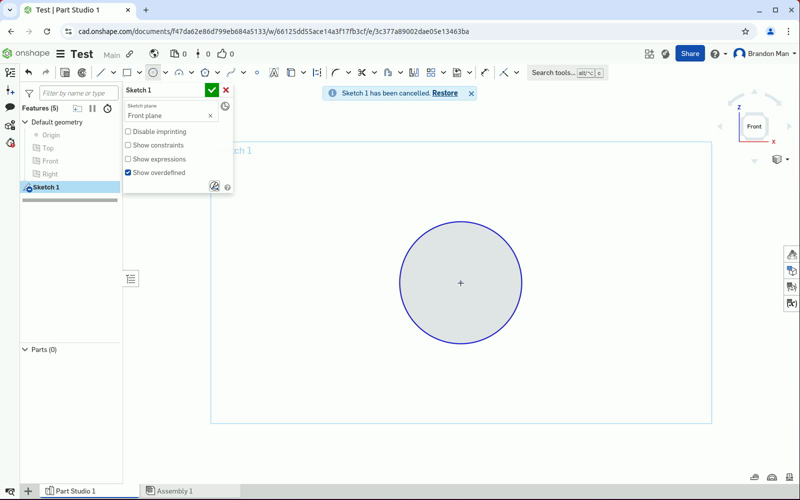
click(460, 282)
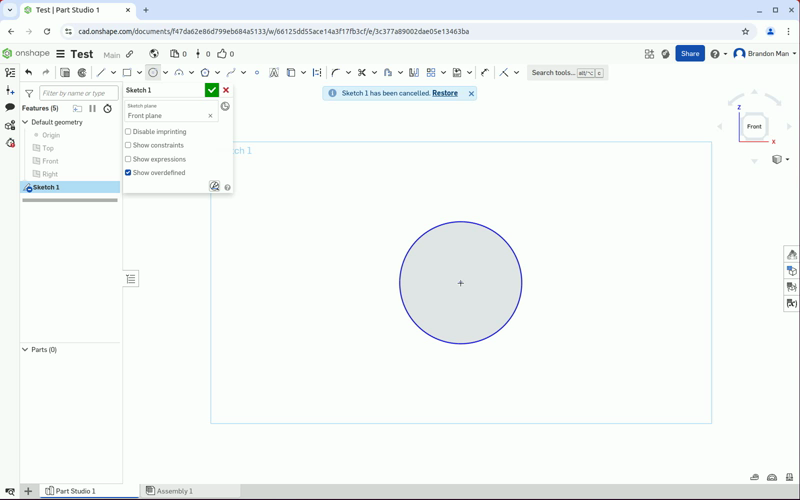
key_up(shift)
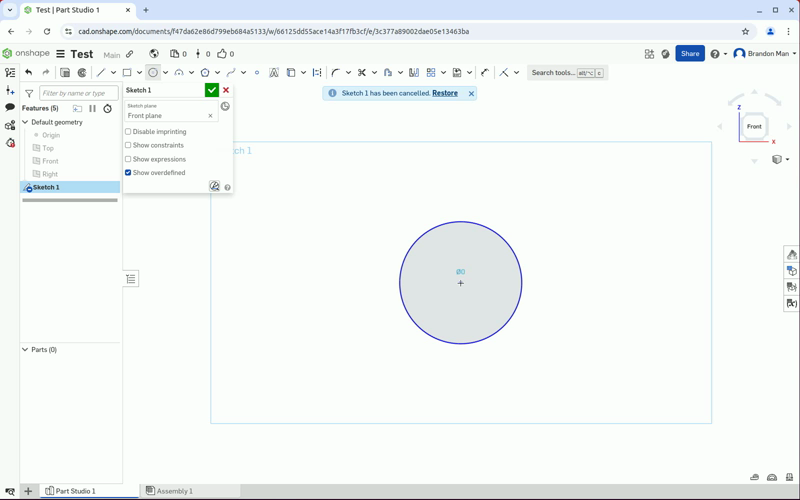
mouse_move(496, 282)
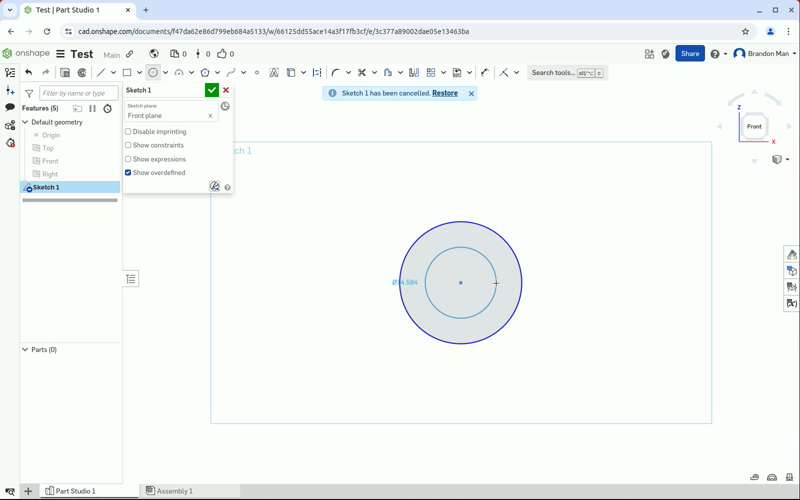
click(496, 282)
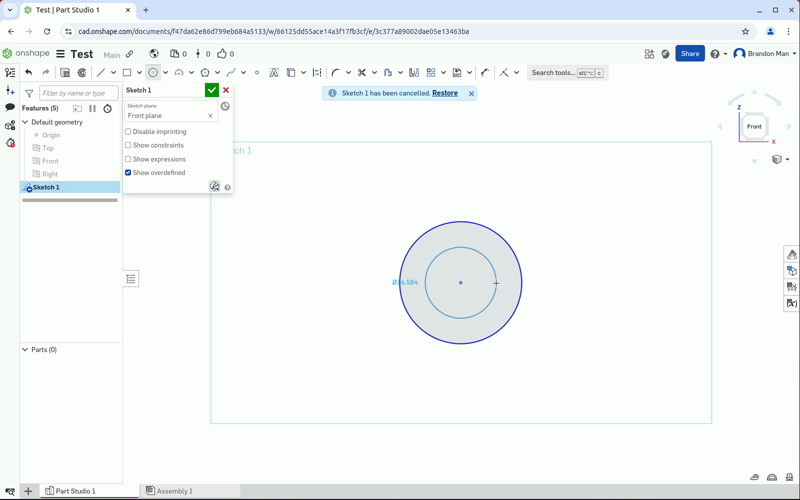
key(esc)
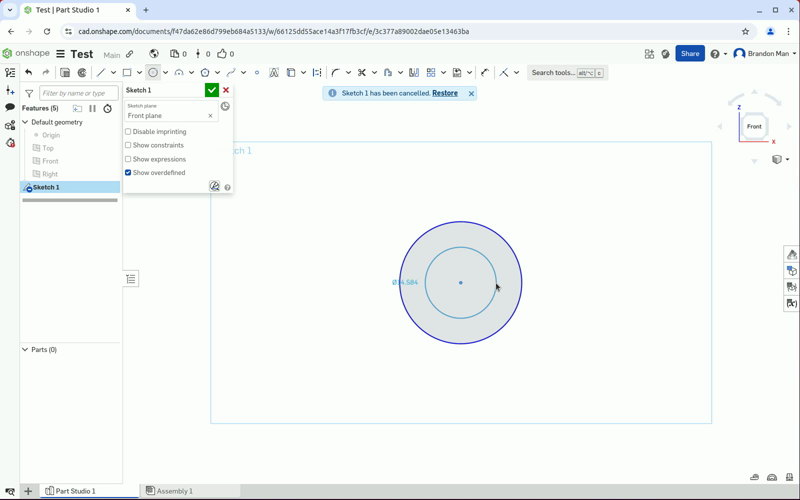
mouse_move(449, 240)
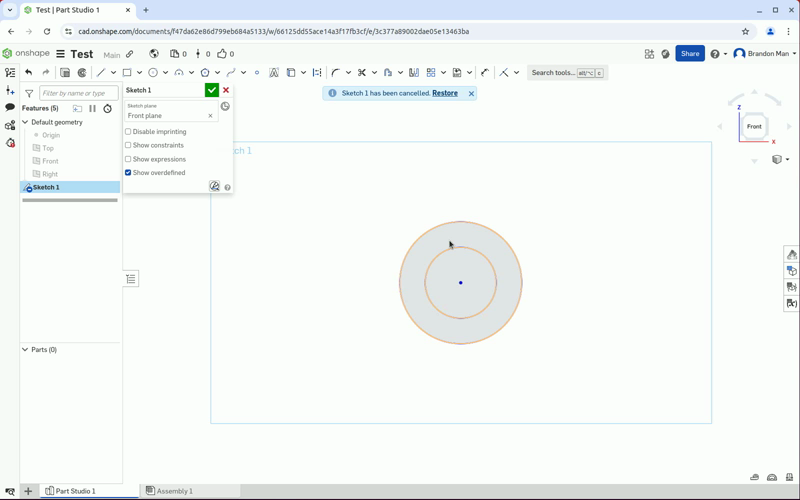
click(449, 240)
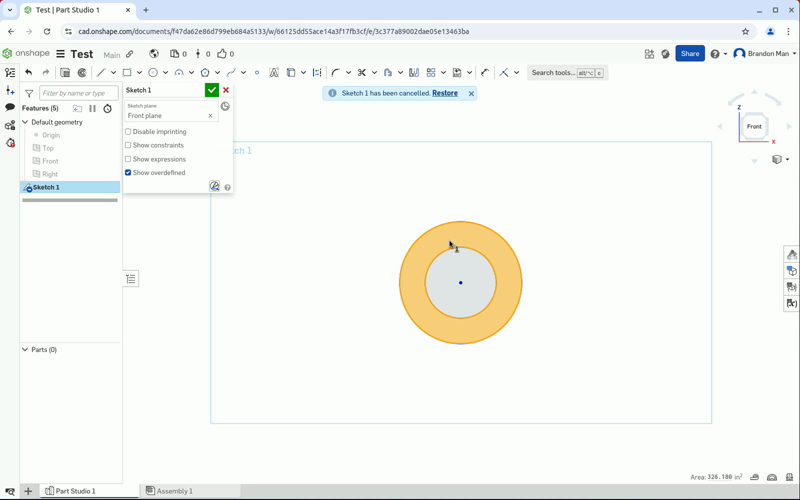
mouse_move(73, 352)
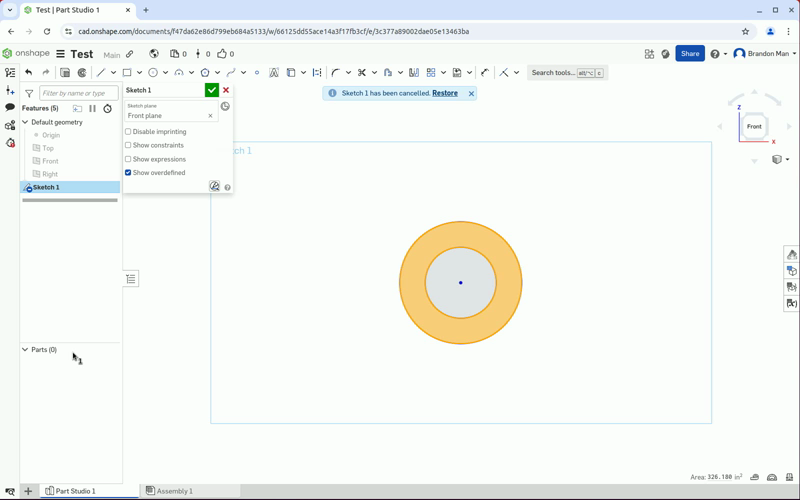
key(shift+y)
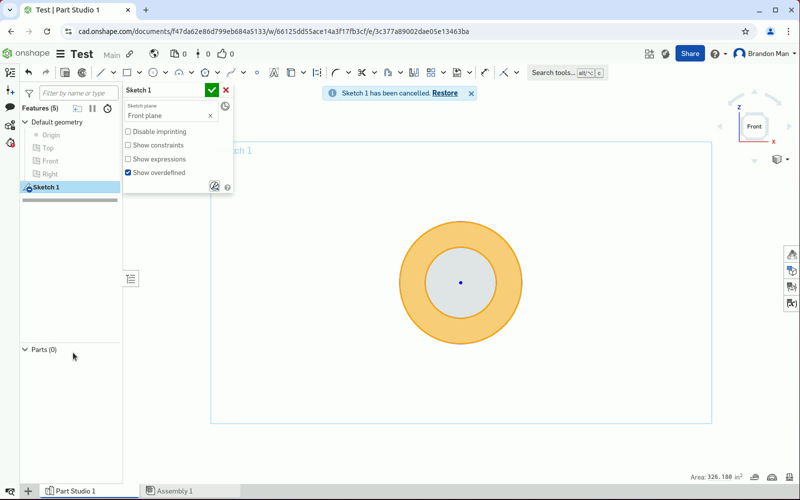
key(shift+e)
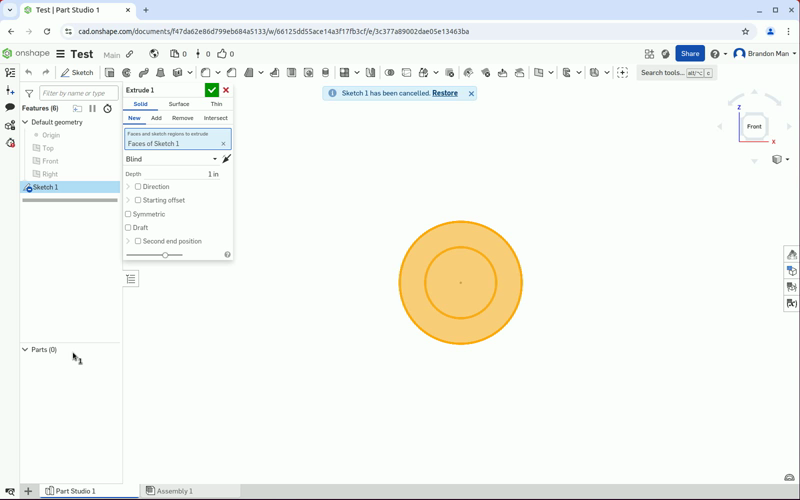
mouse_move(143, 106)
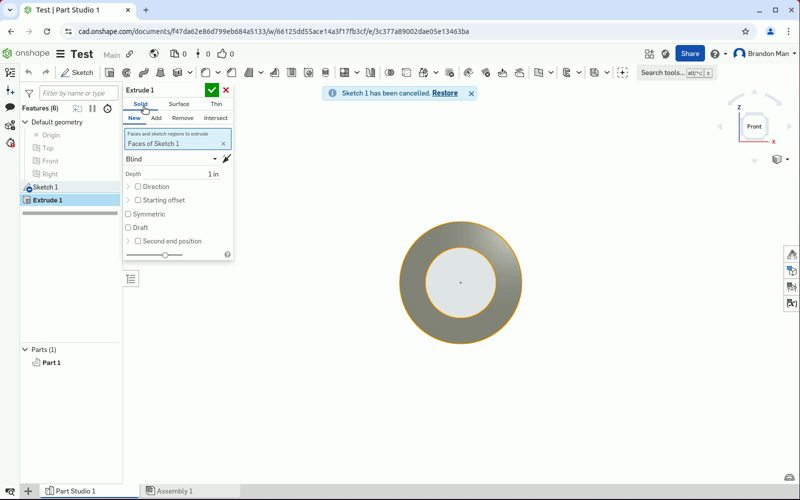
click(143, 106)
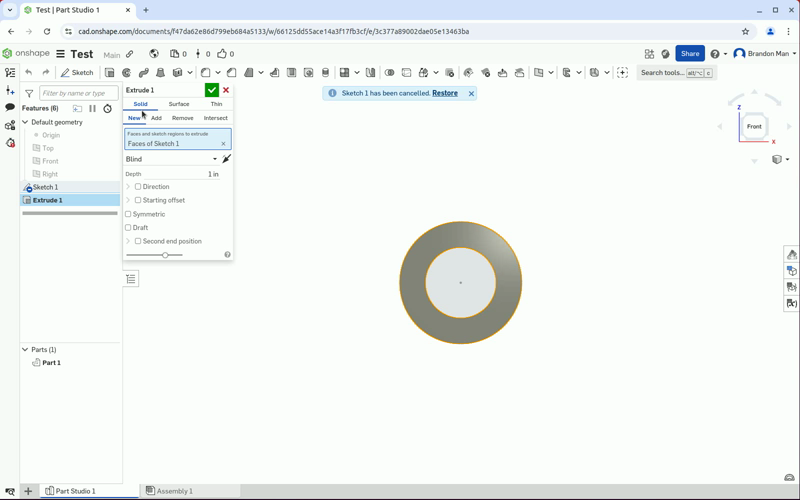
mouse_move(137, 120)
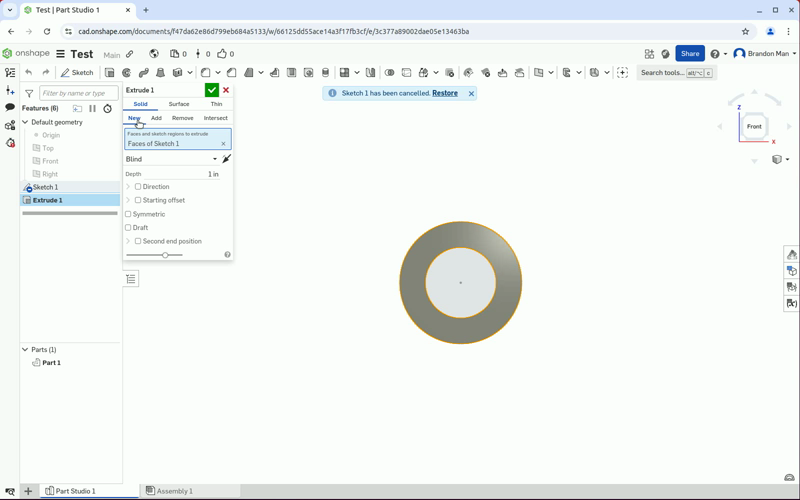
click(137, 120)
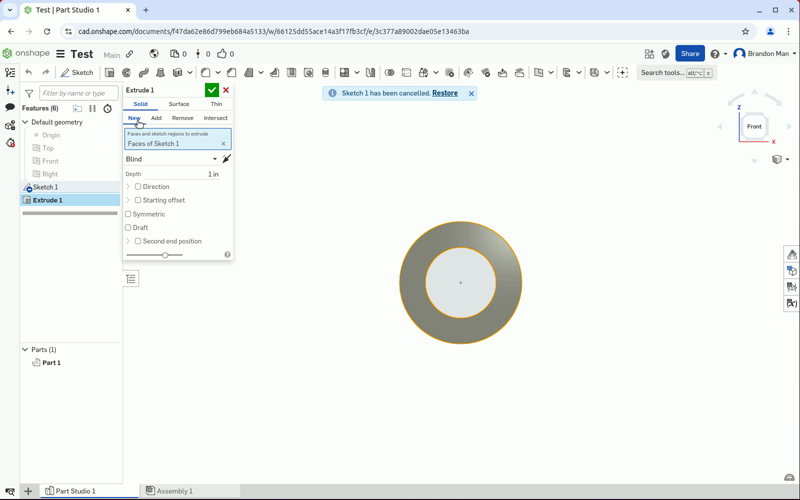
key(tab, 4)
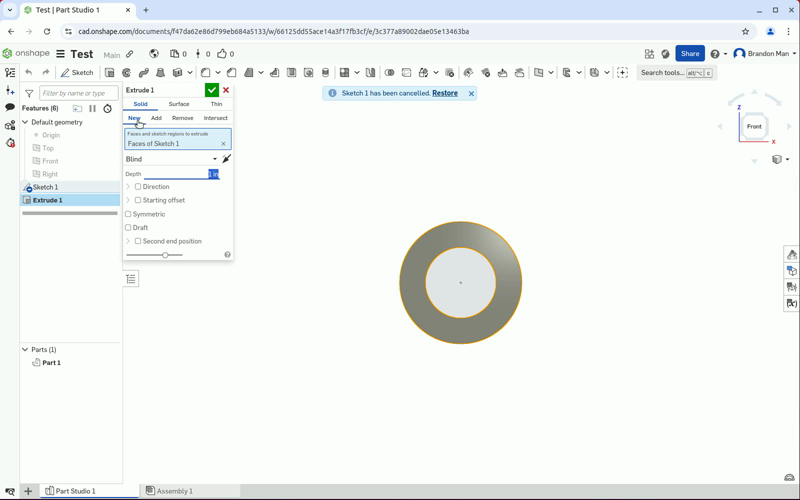
text(14.442)
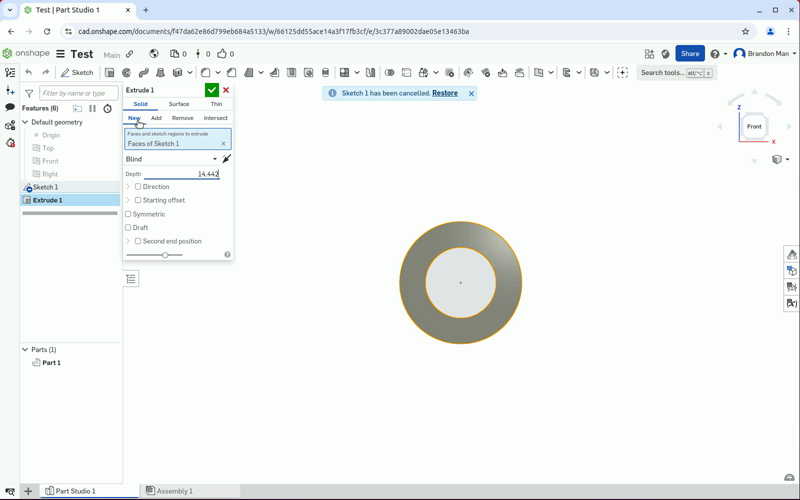
key(tab, 3)
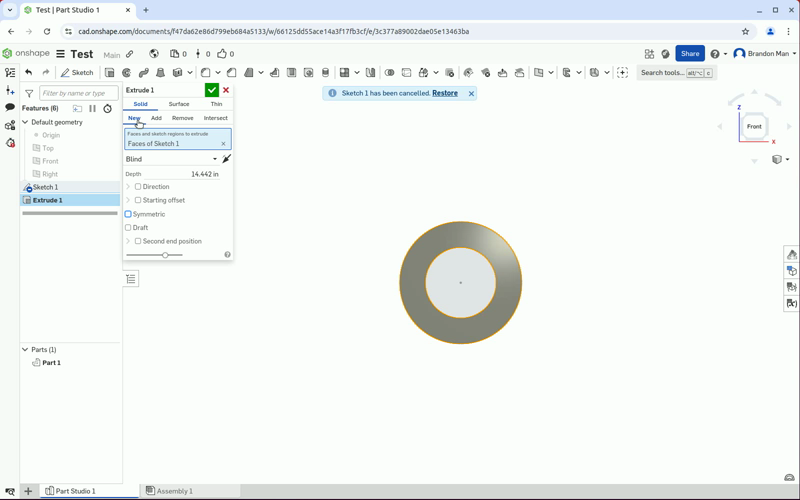
key(space)
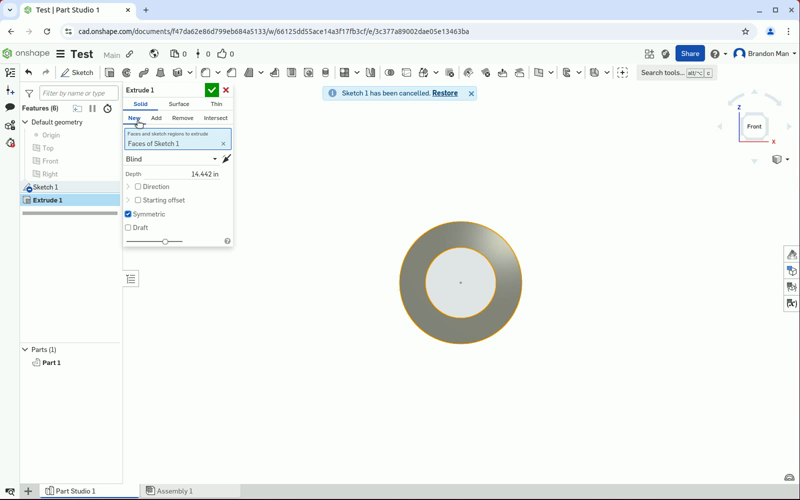
key(enter)
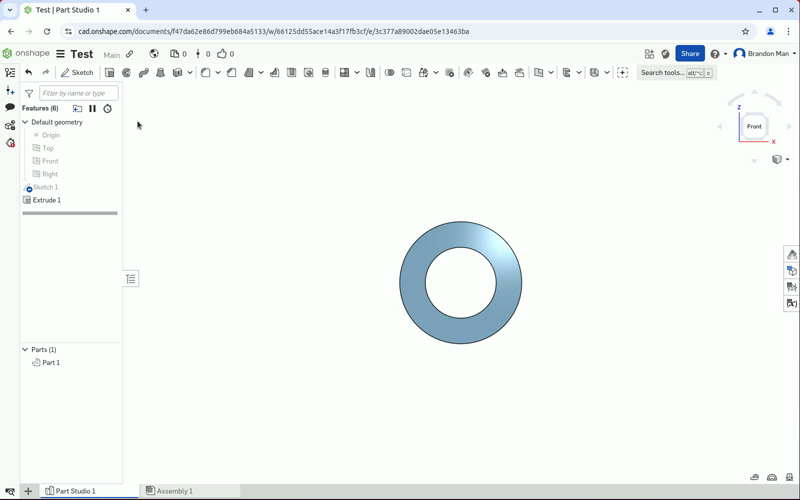
key(shift+h)
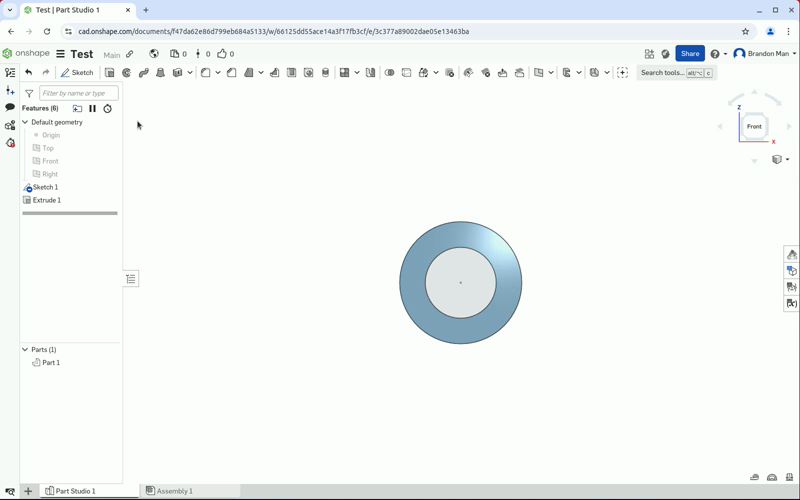
key(shift+h)
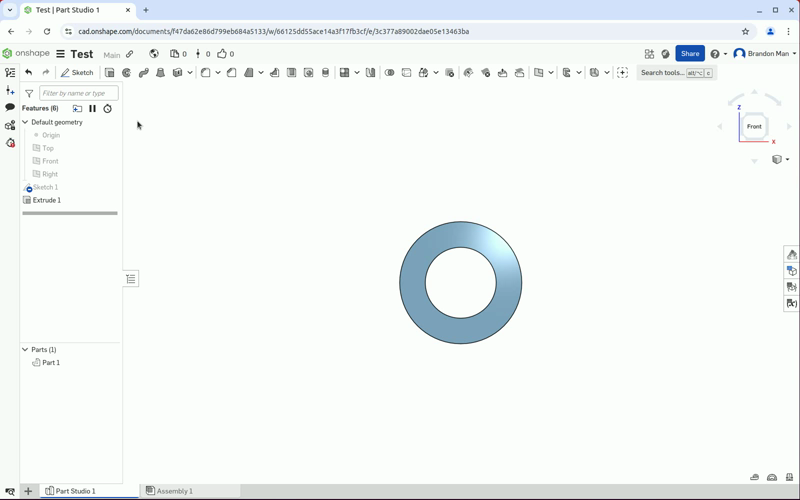
mouse_move(73, 189)
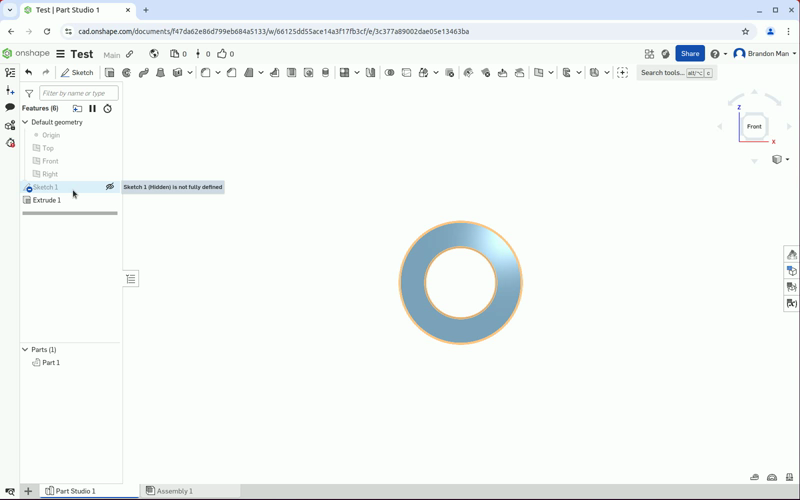
click(73, 189)
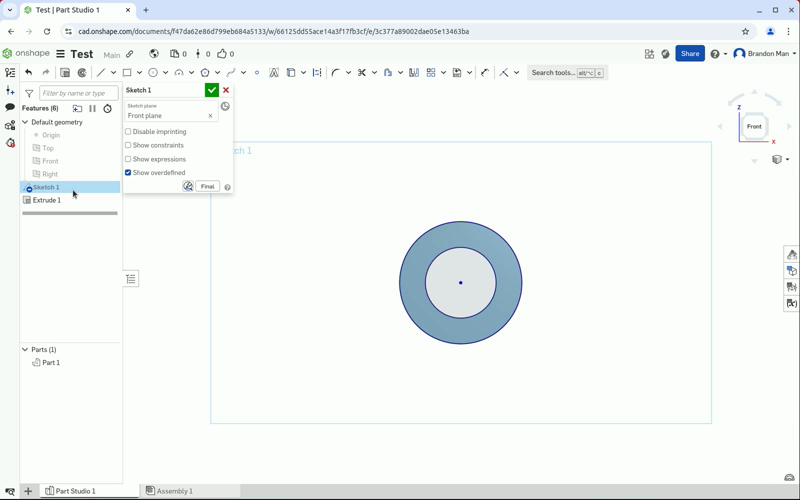
mouse_move(229, 92)
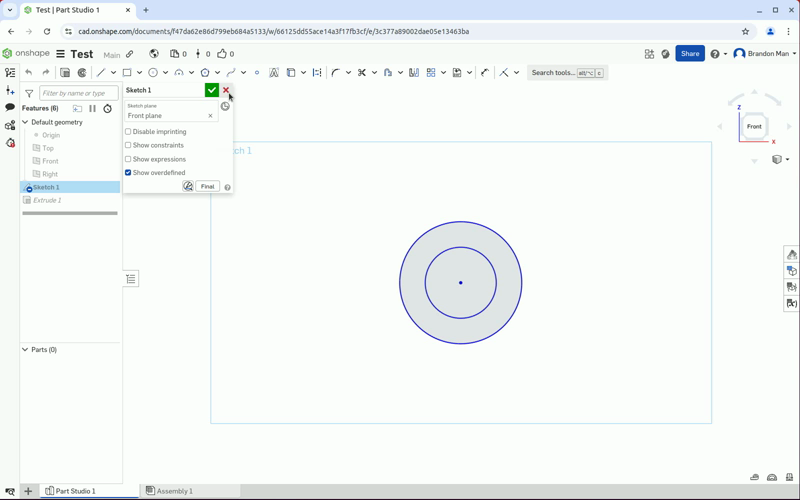
click(229, 92)
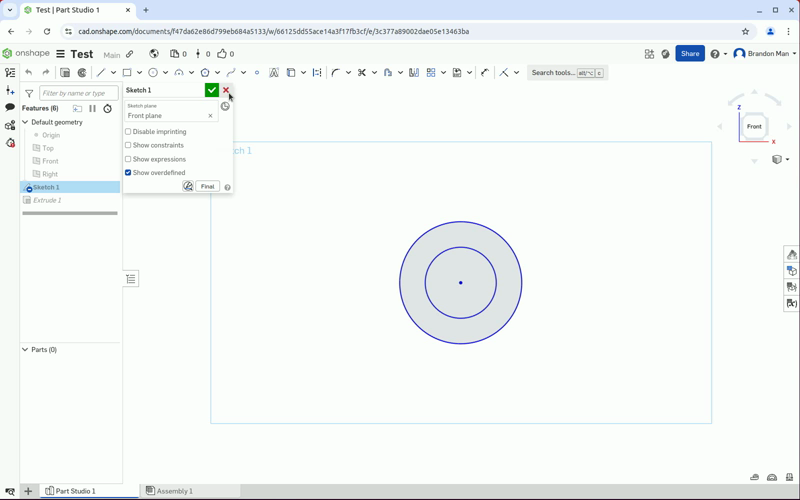
key(shift+s)
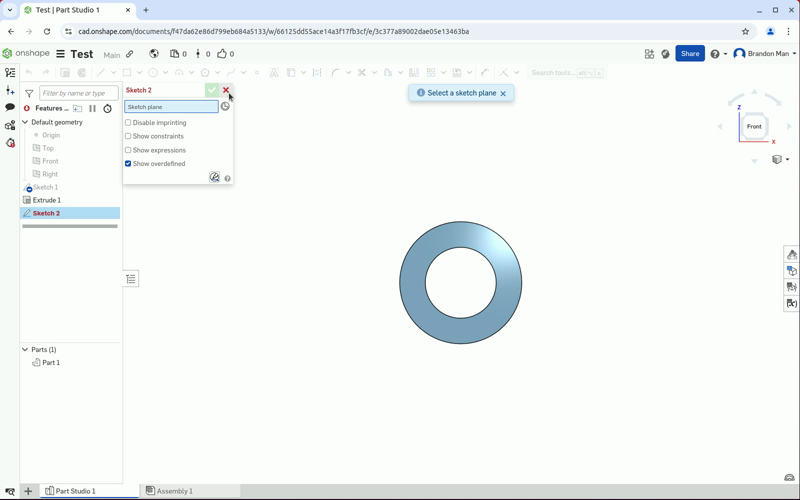
mouse_move(73, 163)
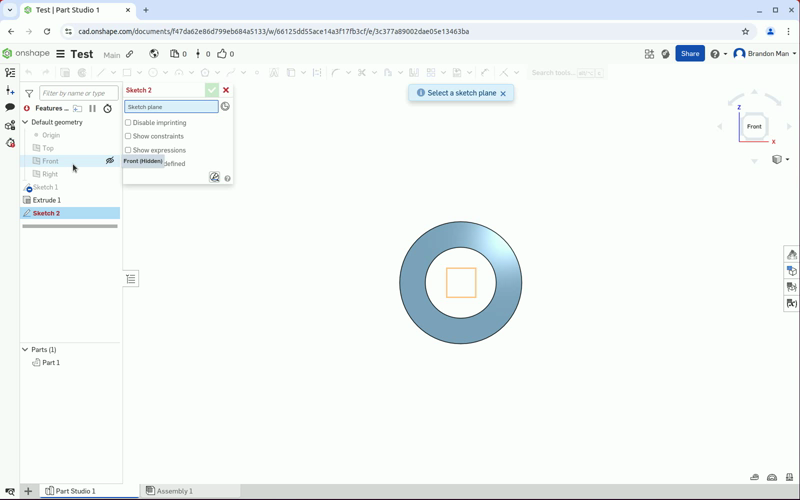
click(73, 163)
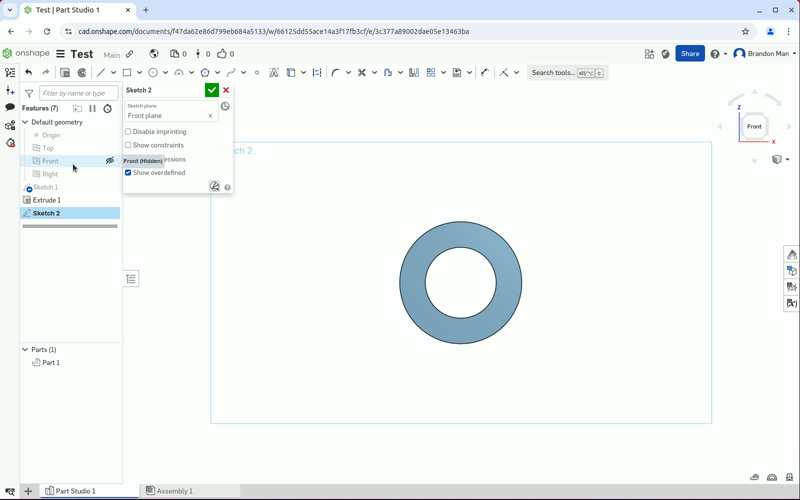
mouse_move(73, 352)
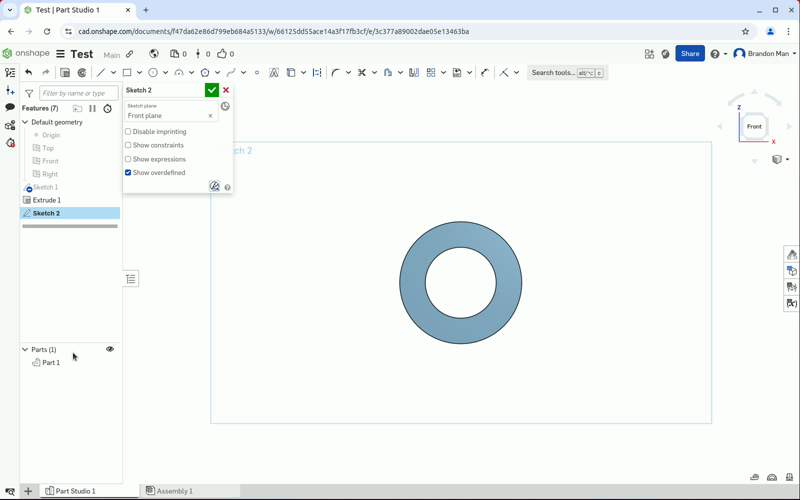
key(y)
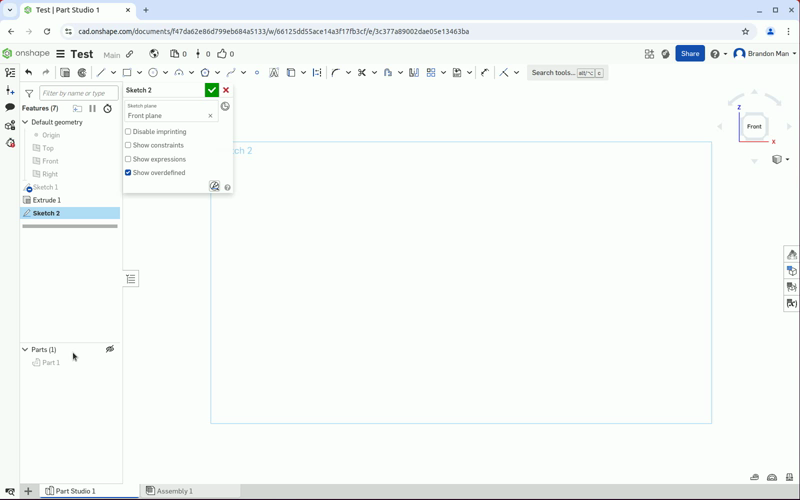
key(c)
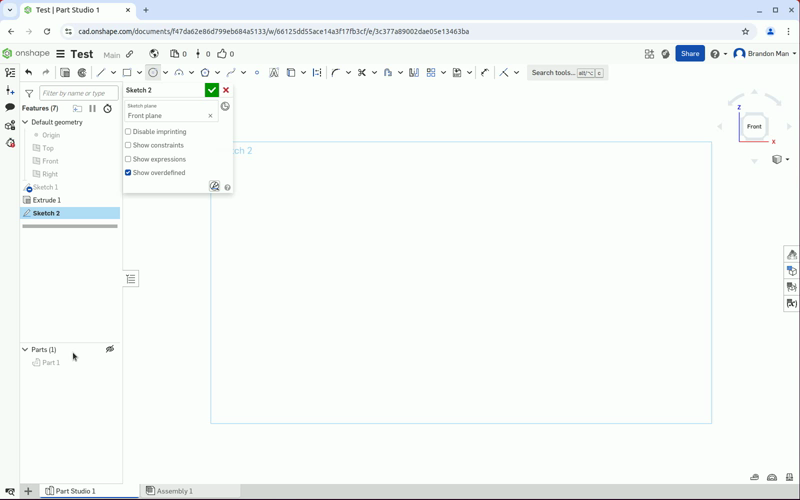
key_down(shift)
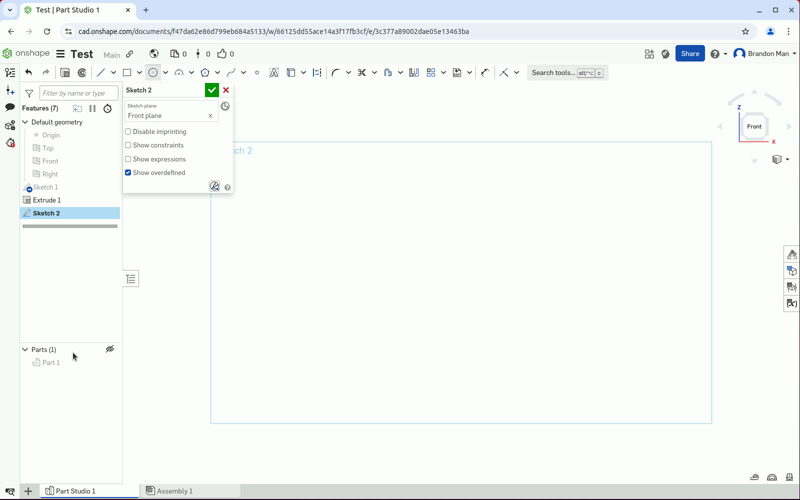
mouse_move(461, 282)
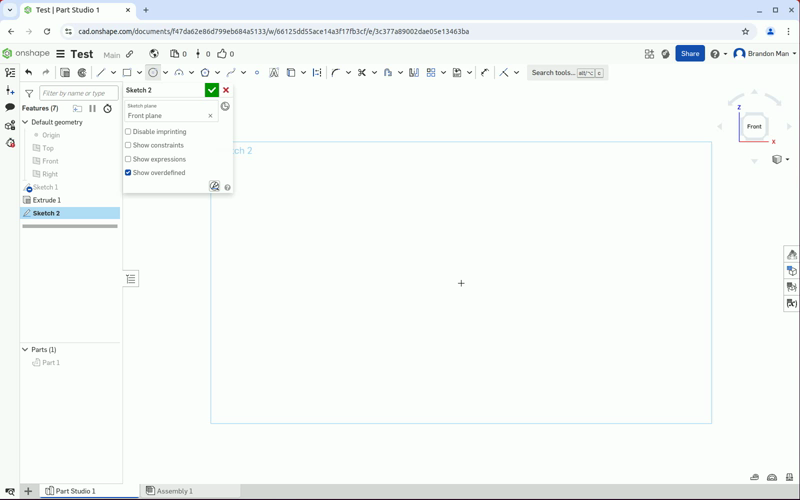
click(461, 282)
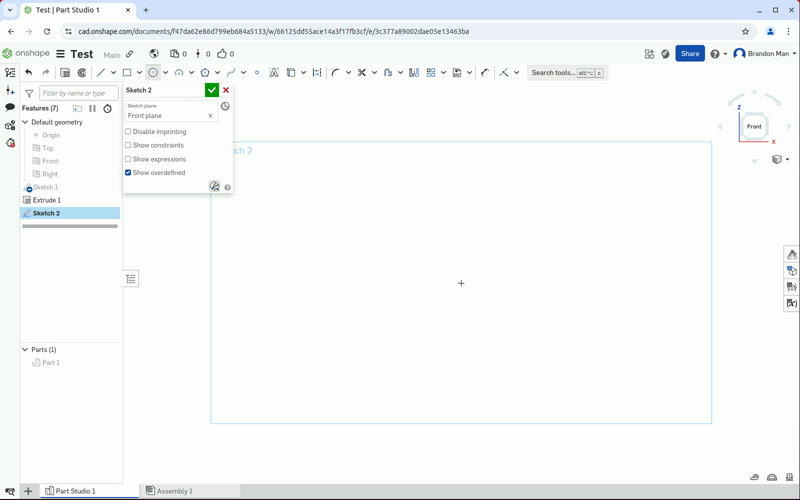
key_up(shift)
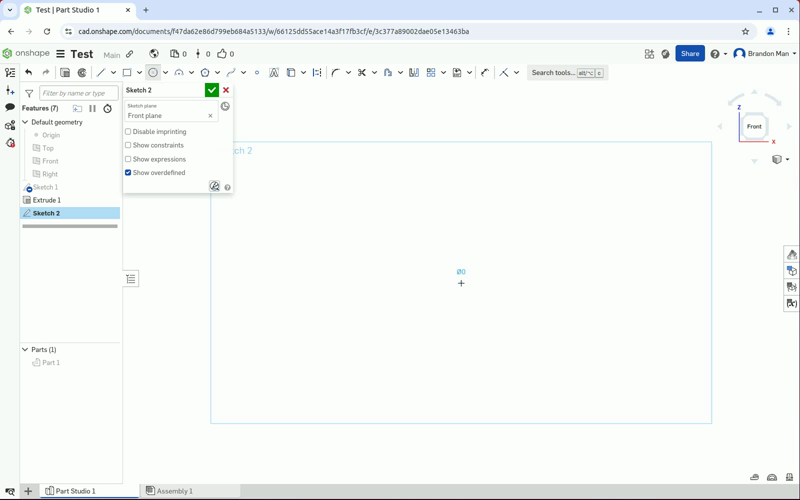
mouse_move(574, 282)
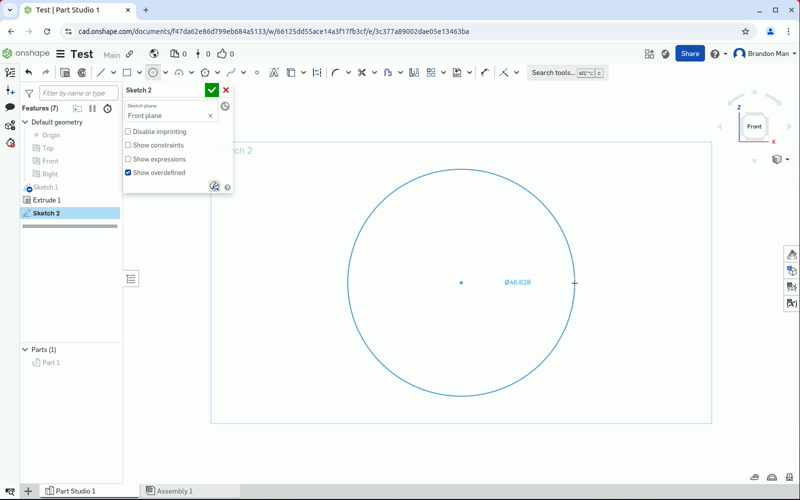
click(574, 282)
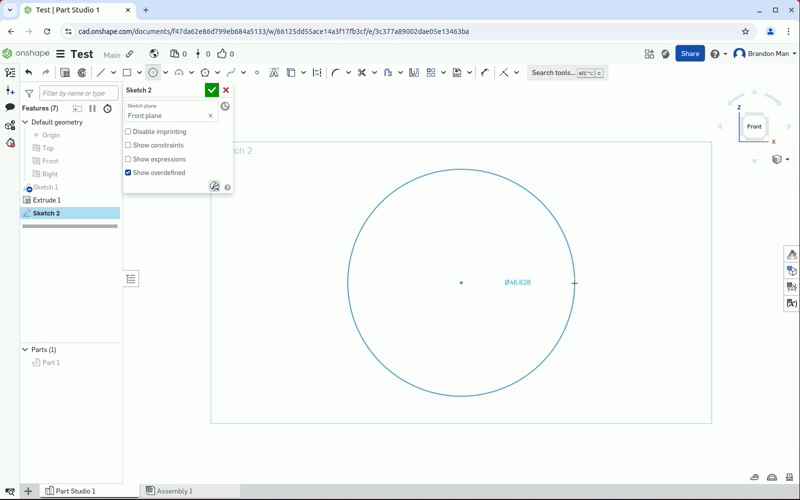
key(esc)
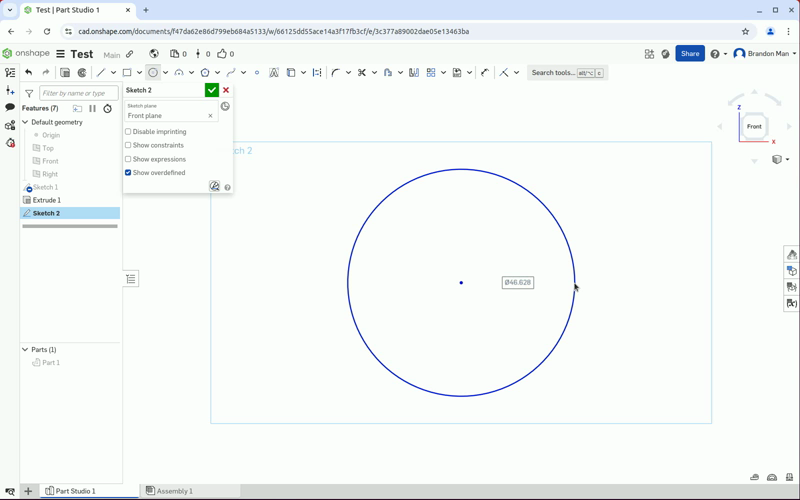
key(c)
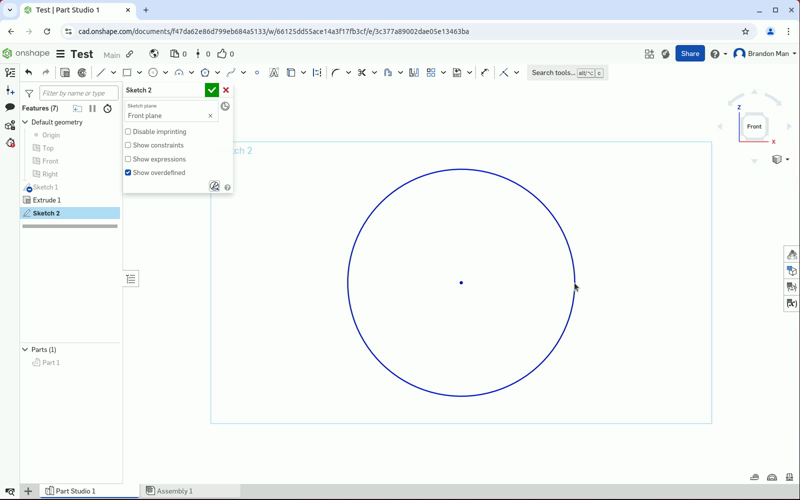
key_down(shift)
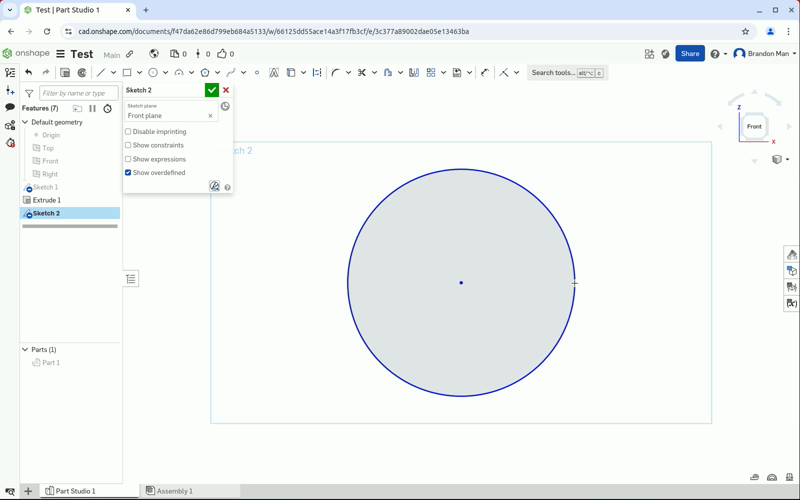
mouse_move(461, 282)
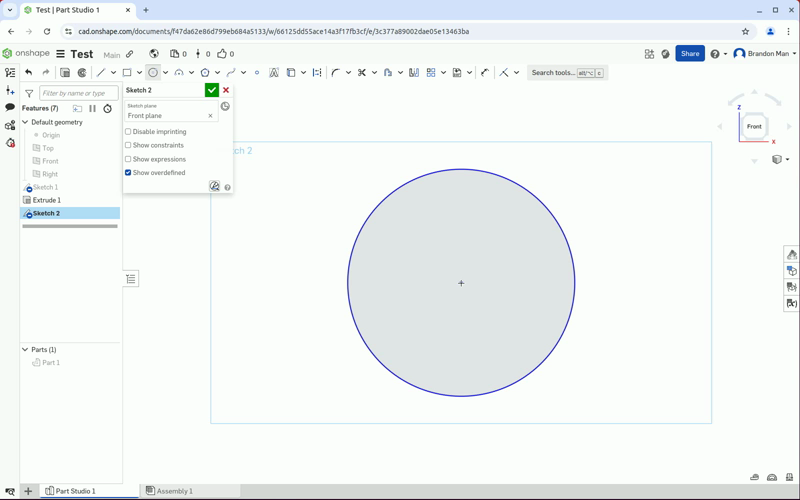
click(461, 282)
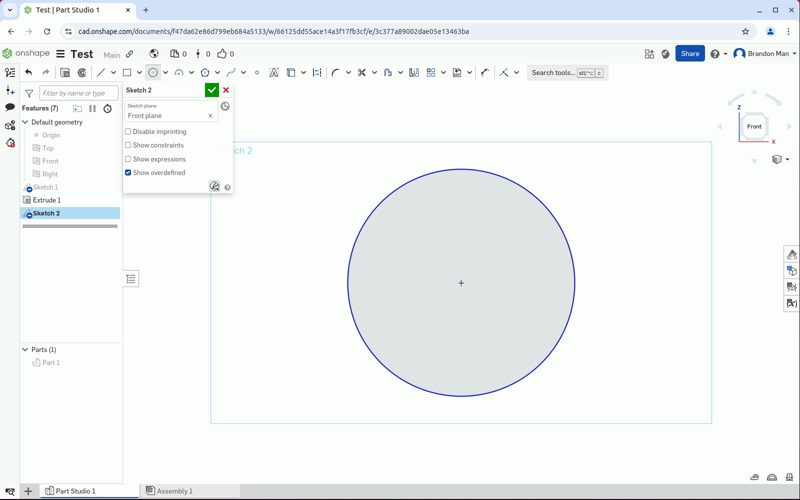
key_up(shift)
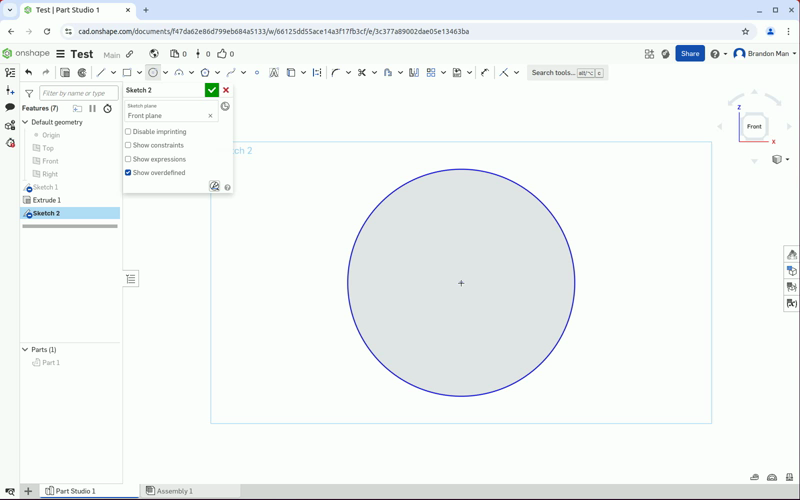
mouse_move(560, 282)
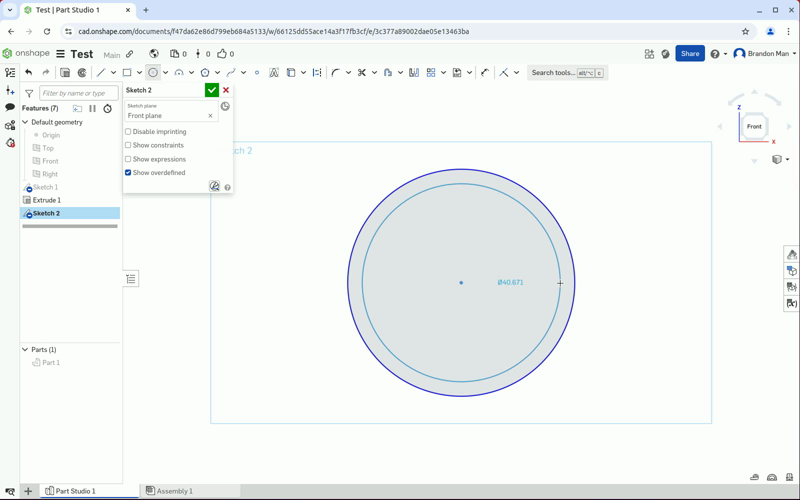
click(560, 282)
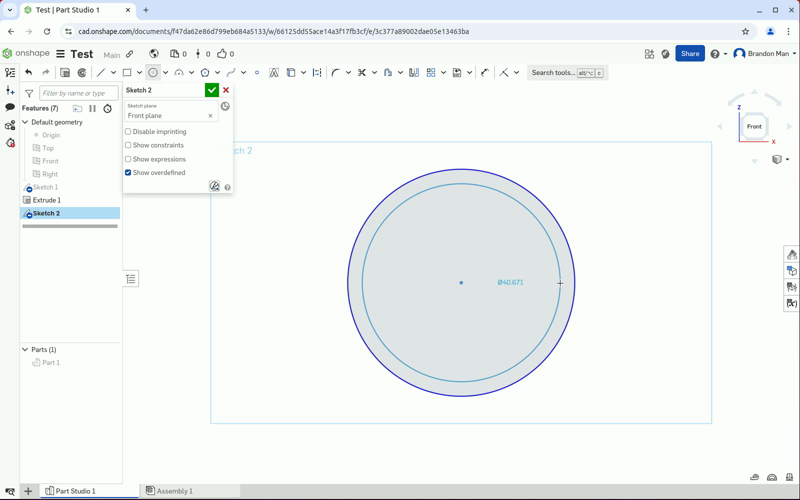
key(esc)
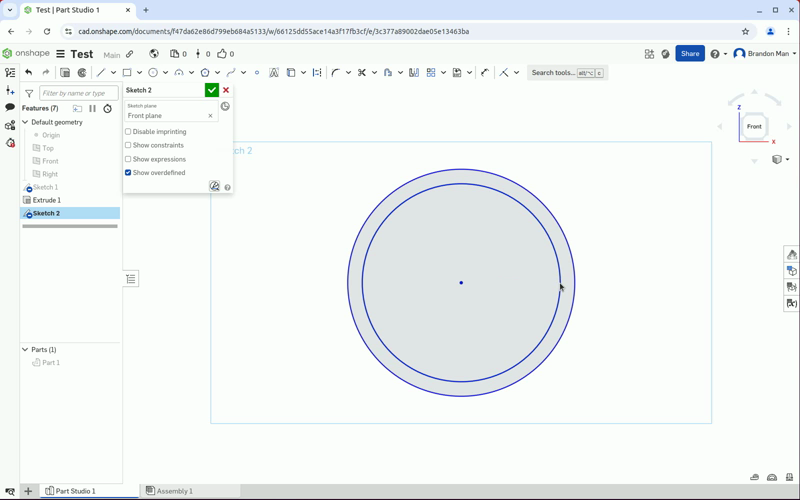
mouse_move(503, 185)
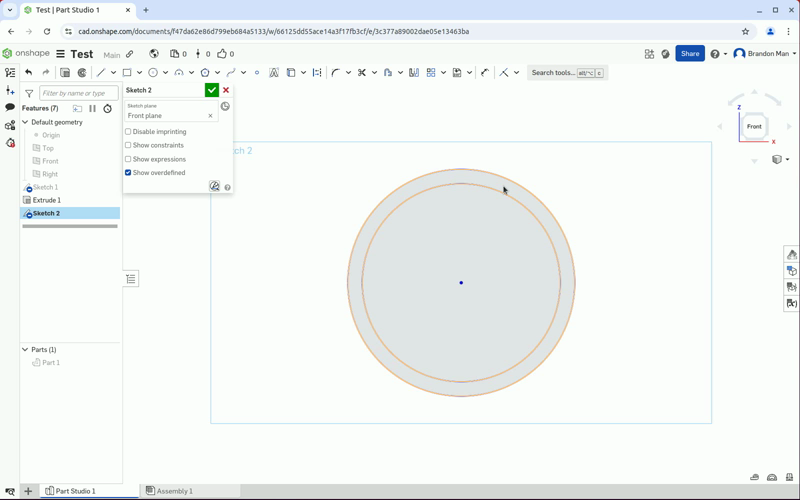
click(503, 185)
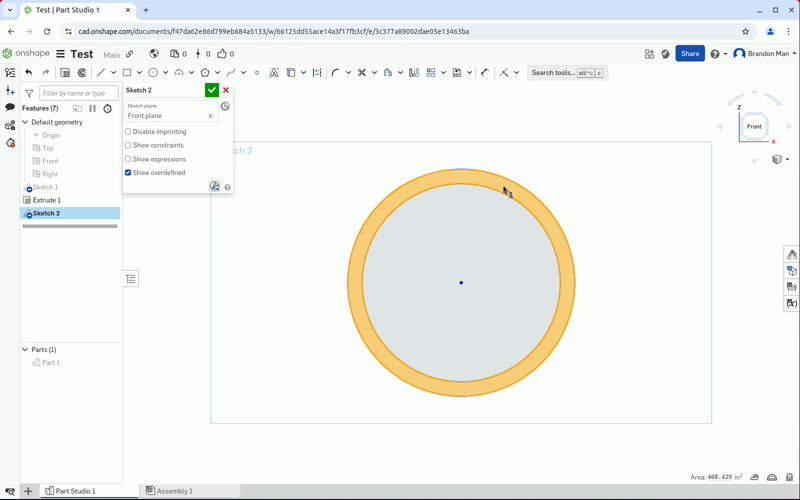
mouse_move(73, 352)
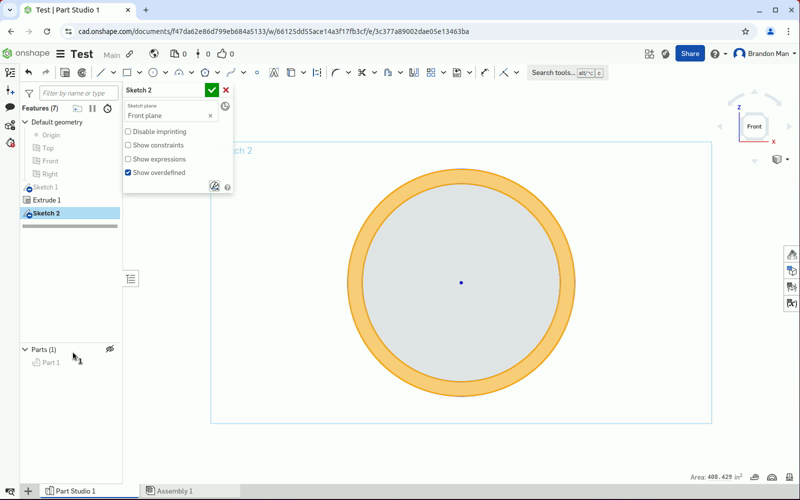
key(shift+y)
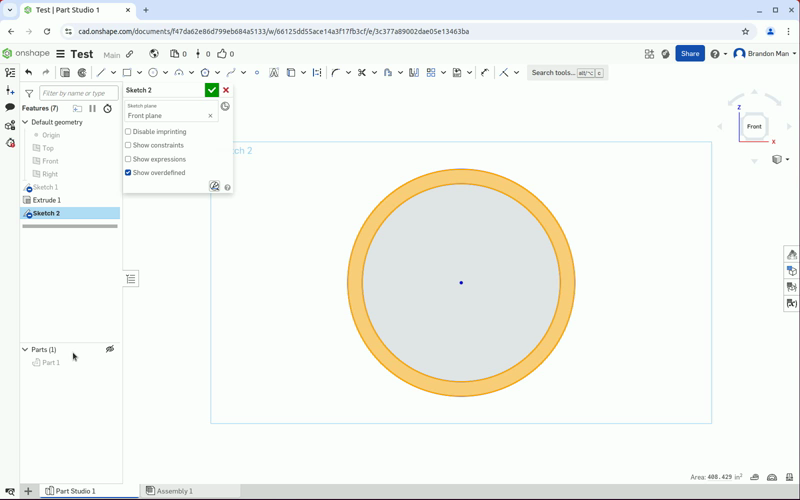
key(shift+e)
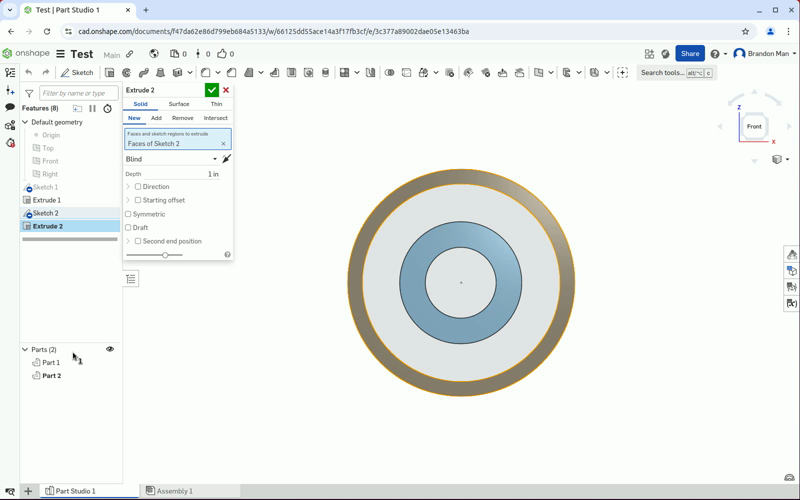
mouse_move(143, 106)
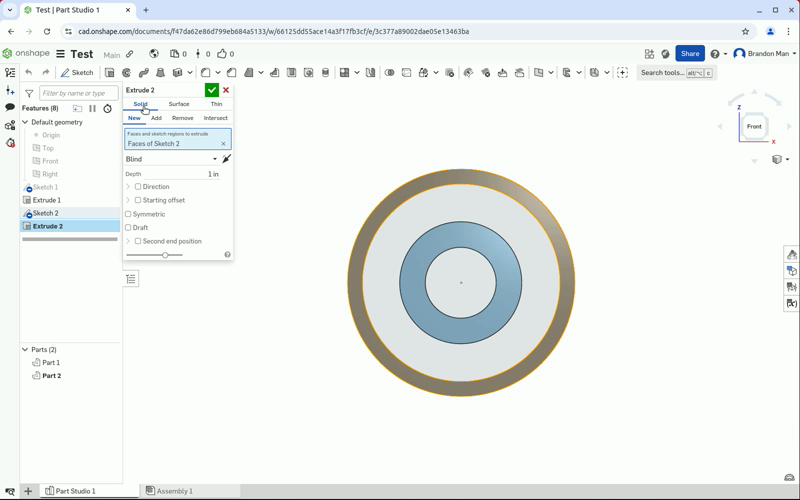
click(143, 106)
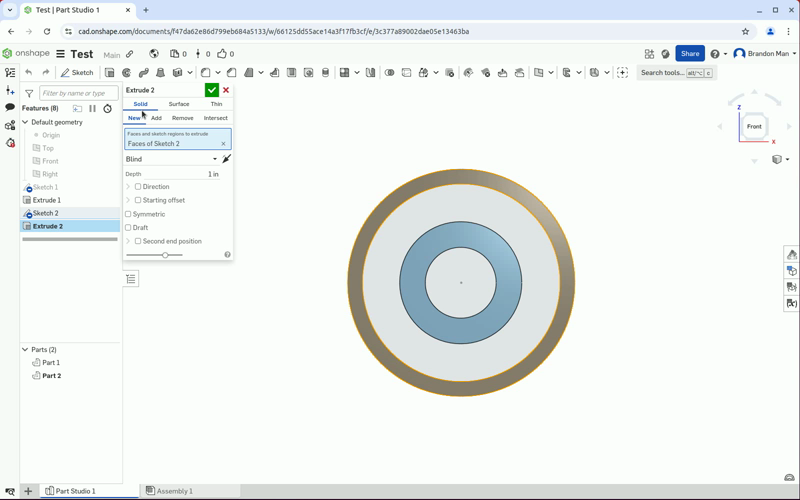
mouse_move(137, 120)
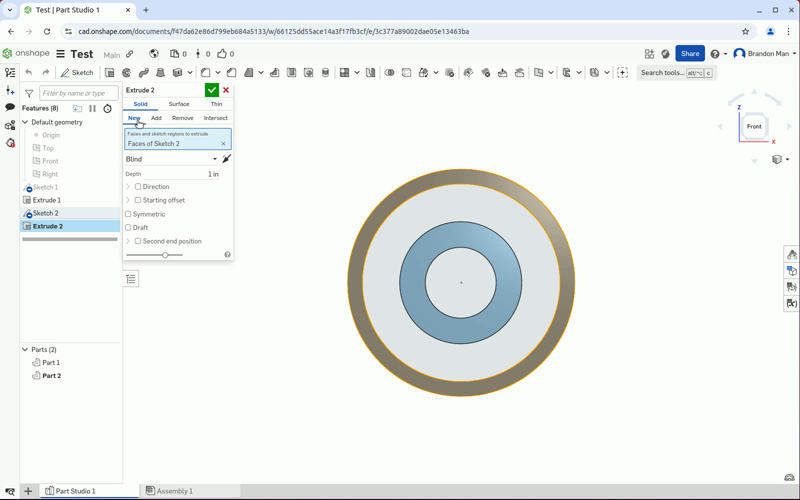
click(137, 120)
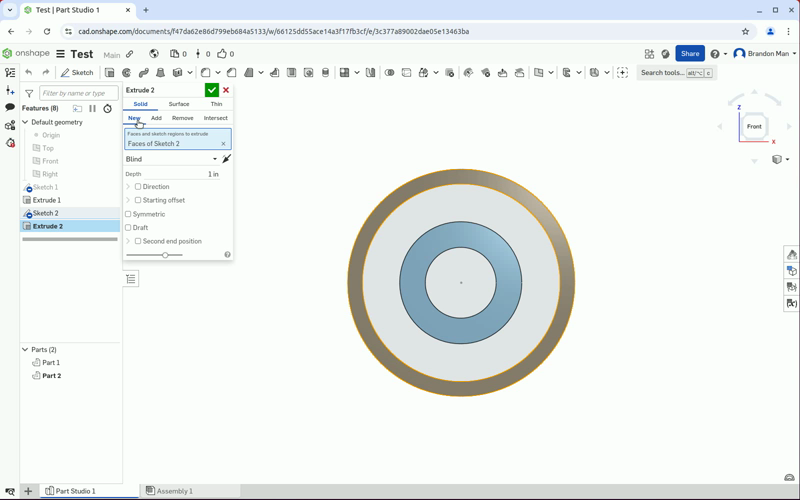
key(tab, 4)
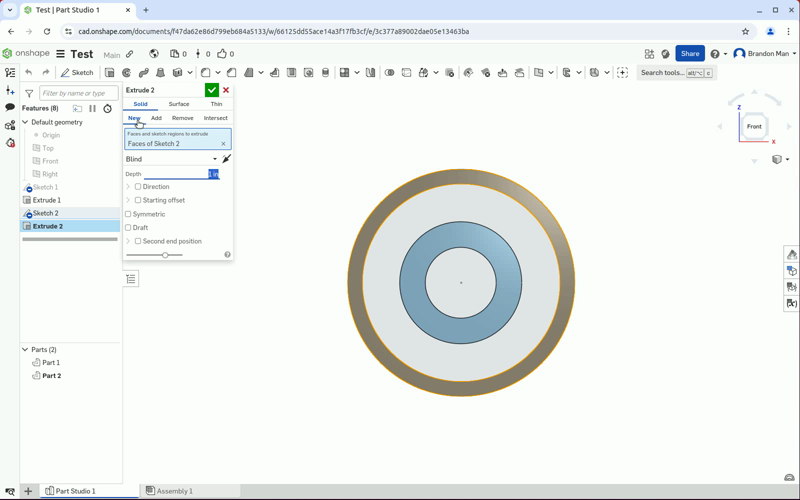
text(14.442)
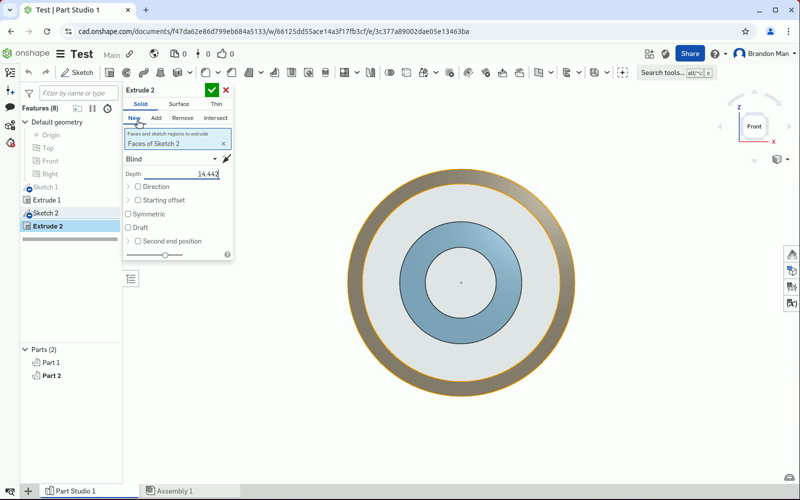
key(tab, 3)
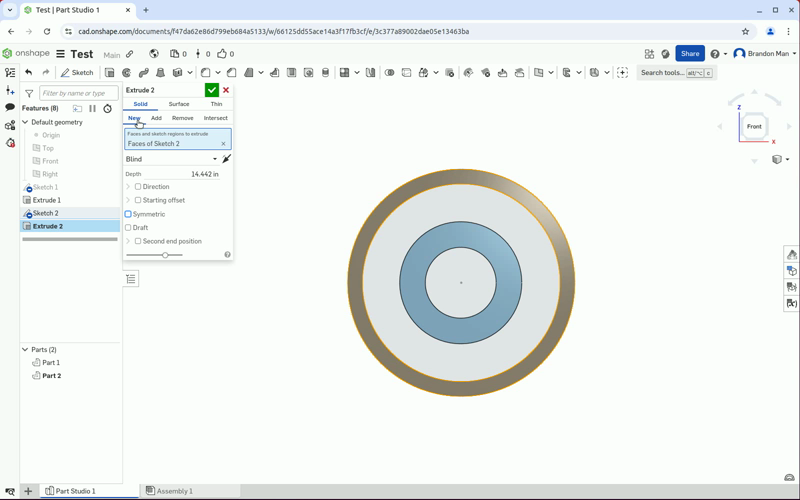
key(space)
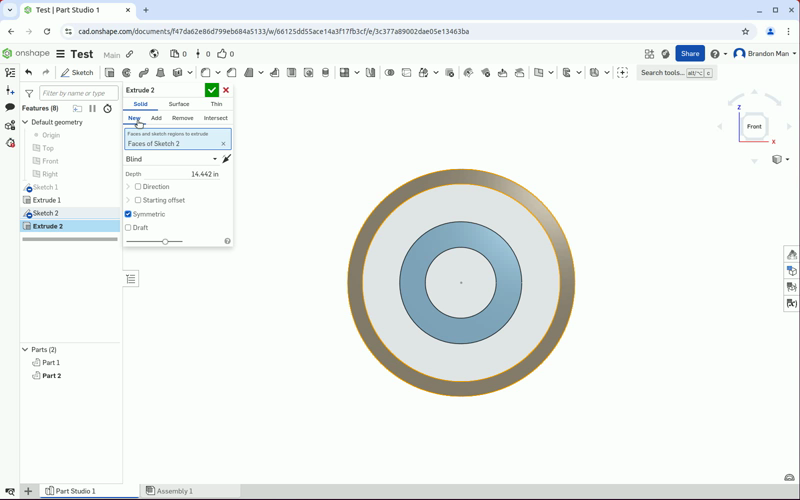
key(enter)
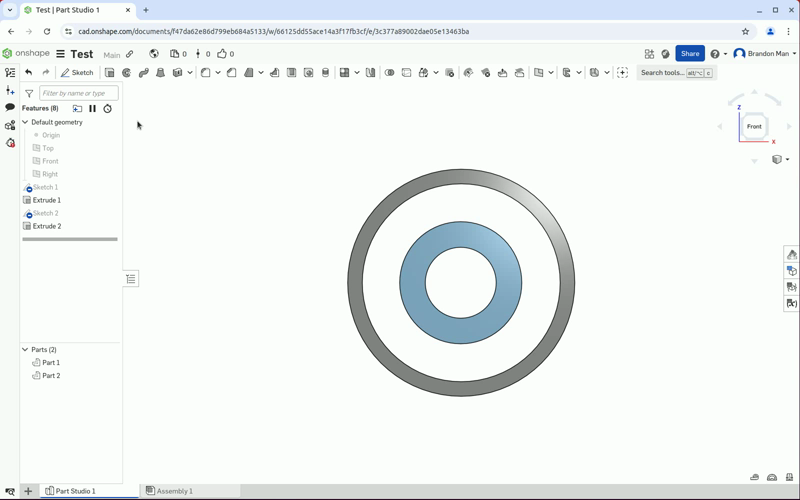
key(shift+h)
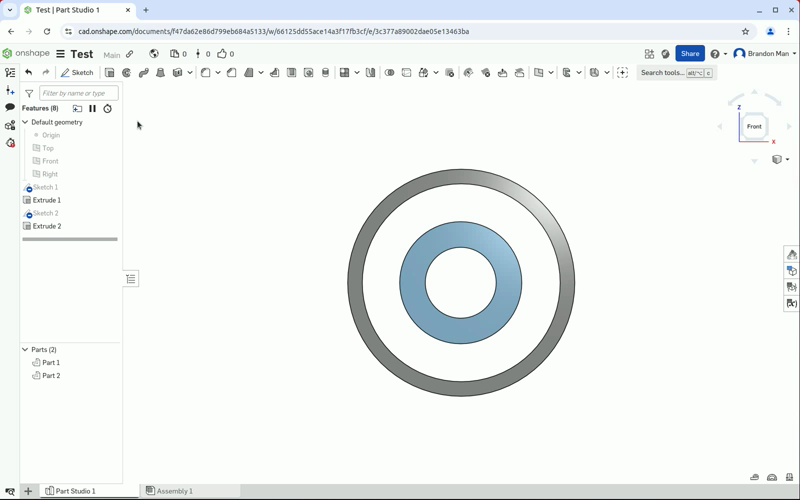
key(shift+h)
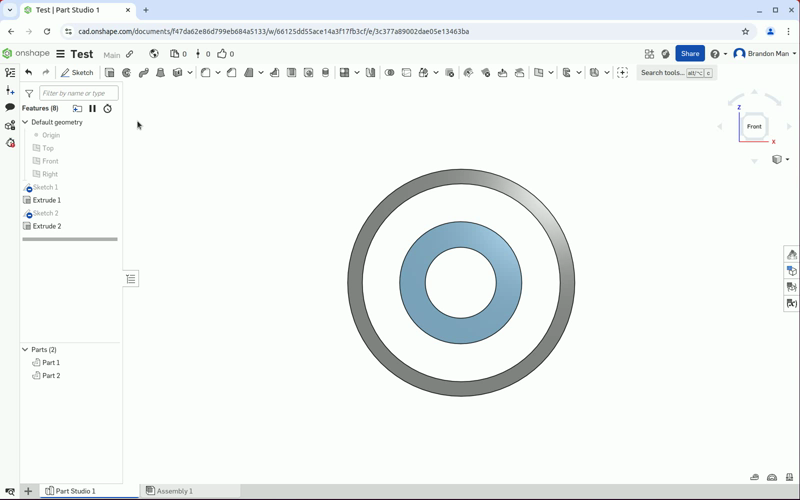
mouse_move(73, 189)
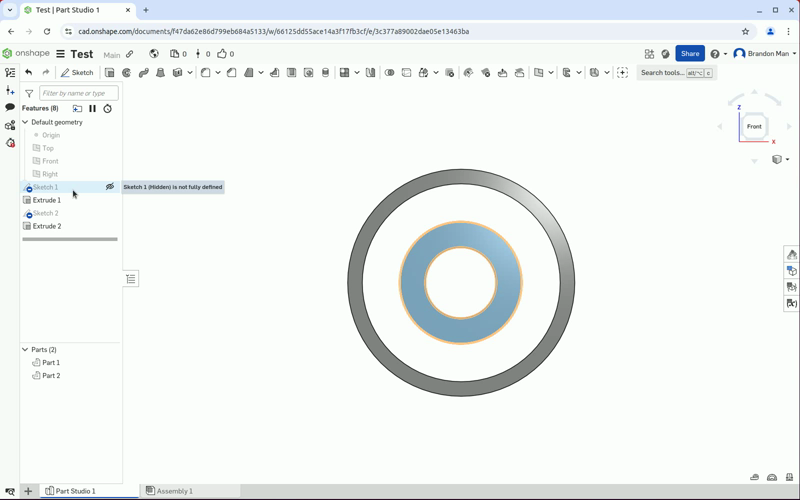
click(73, 189)
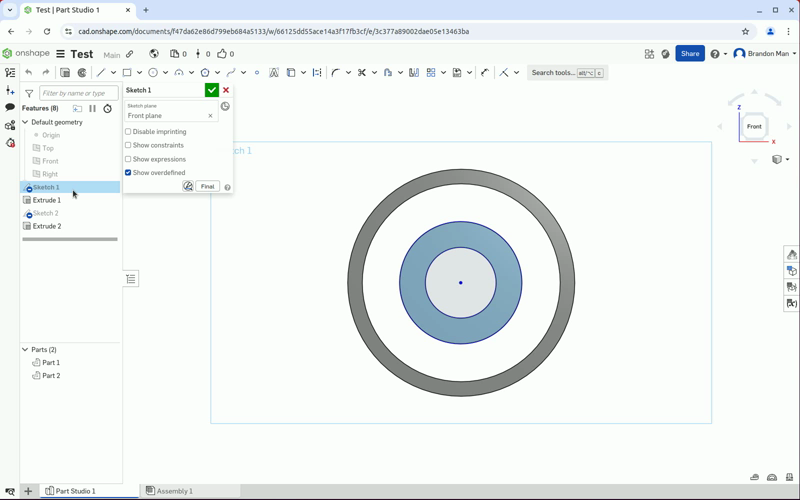
mouse_move(229, 92)
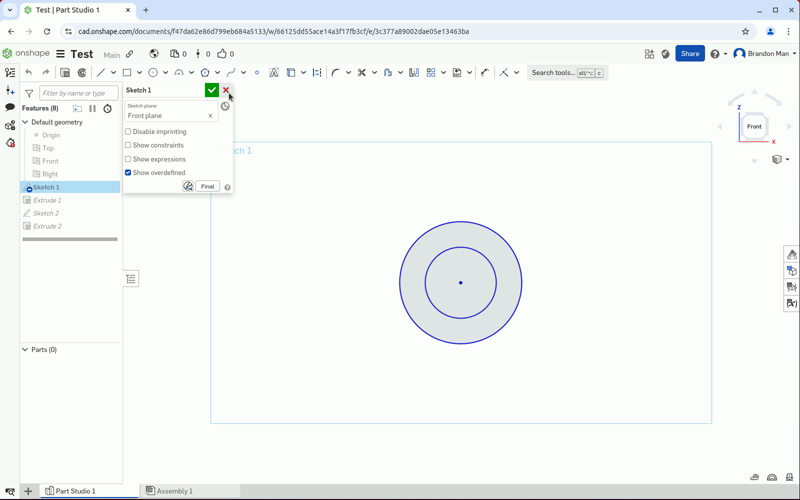
click(229, 92)
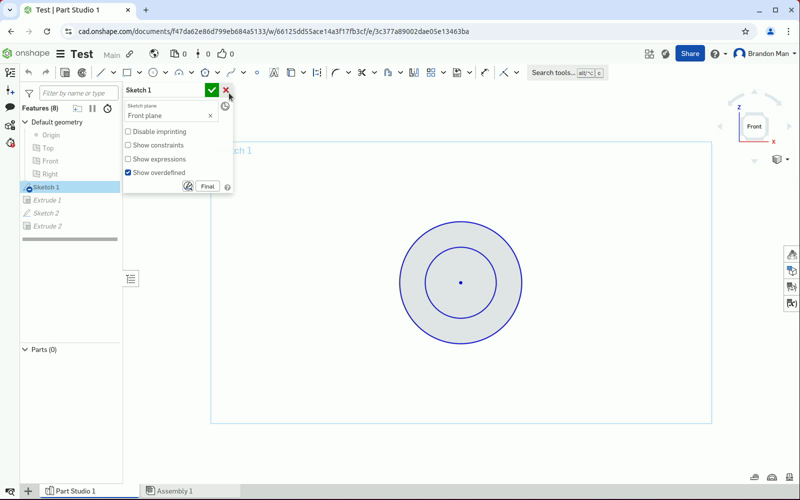
key(shift+s)
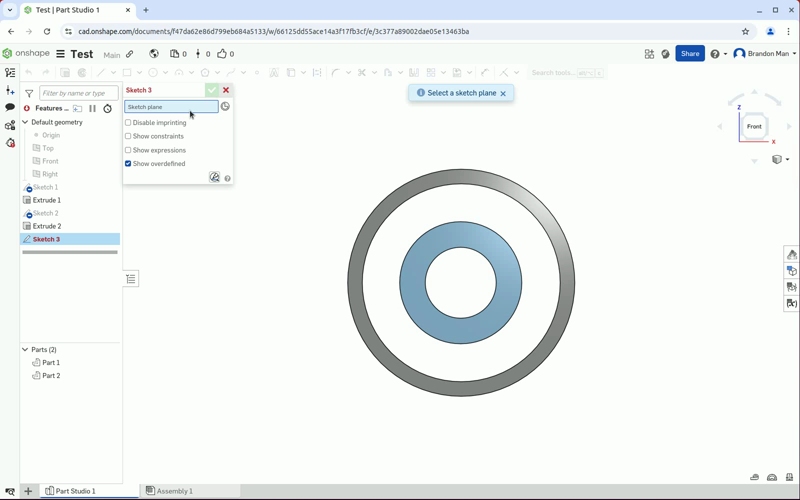
mouse_move(73, 163)
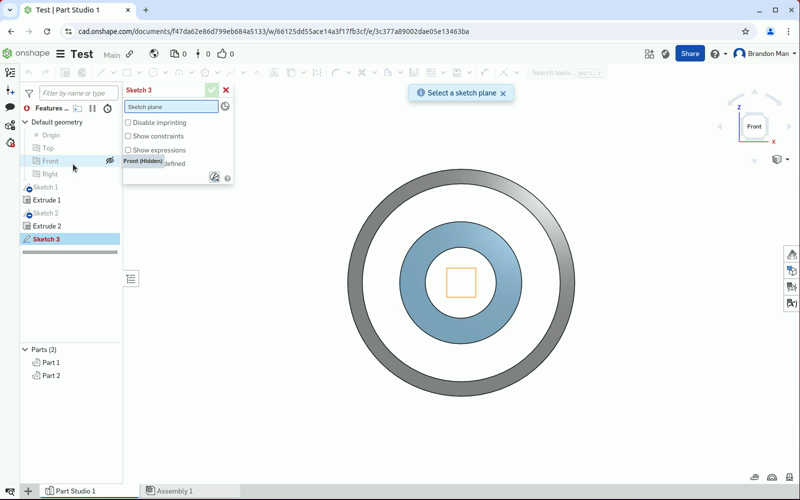
click(73, 163)
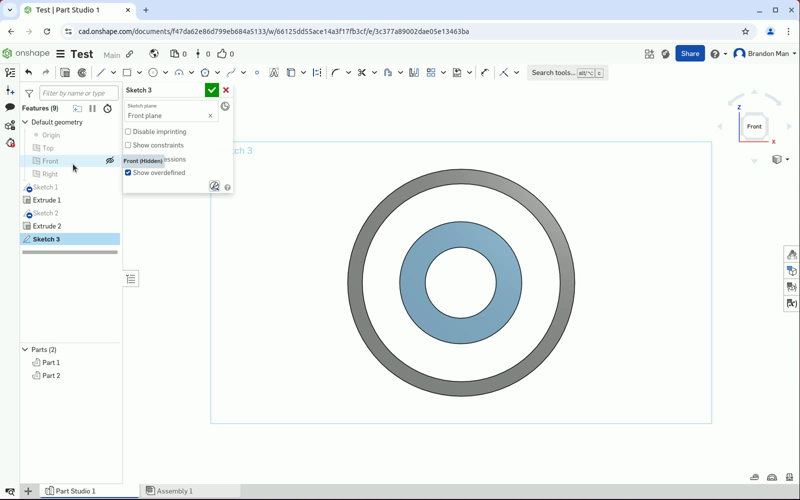
mouse_move(73, 352)
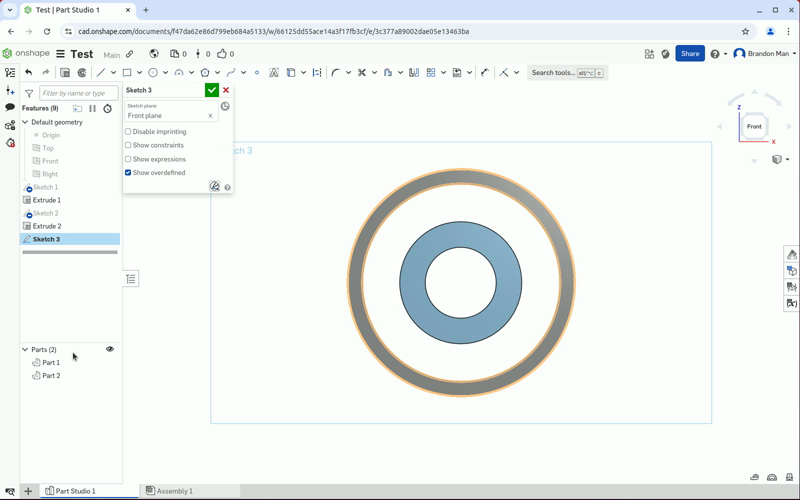
key(y)
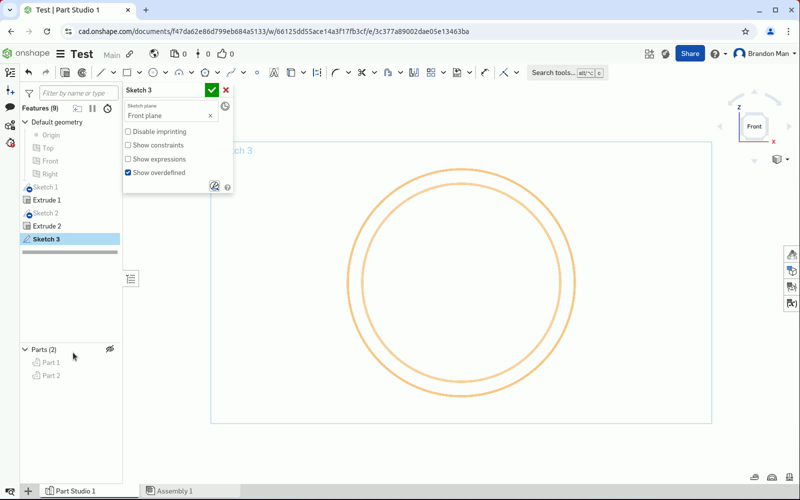
key(c)
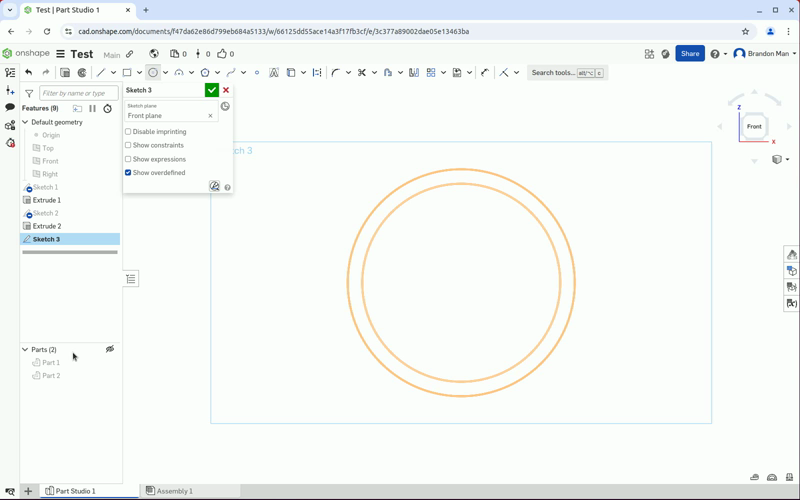
key_down(shift)
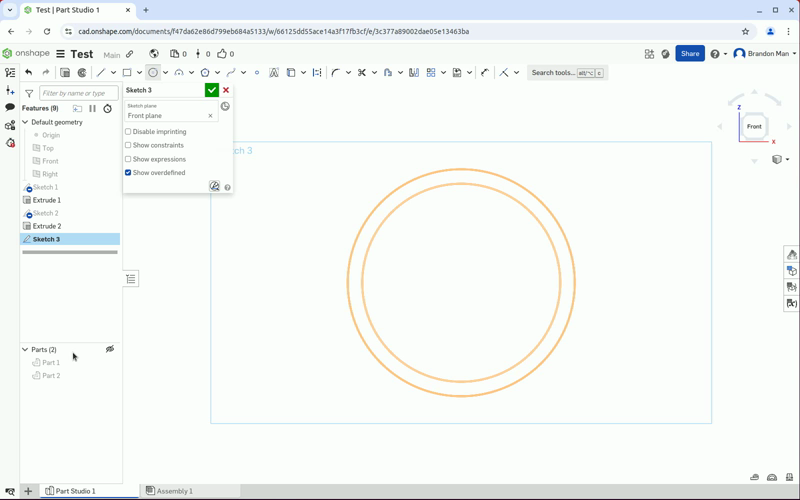
mouse_move(461, 282)
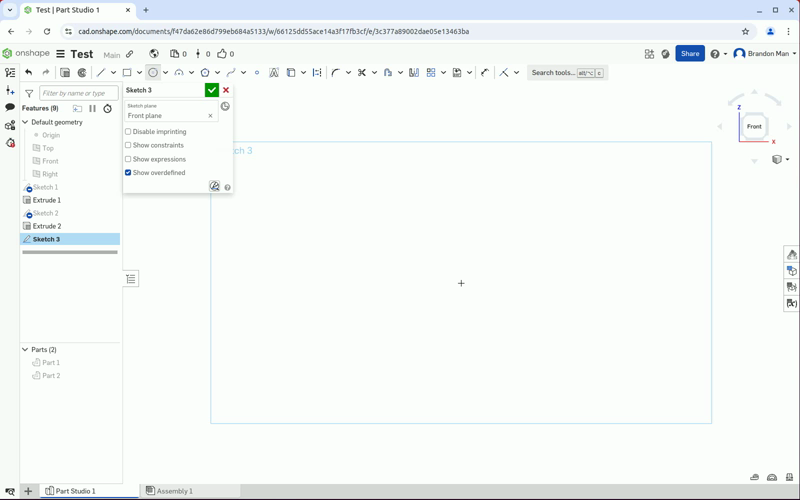
click(461, 282)
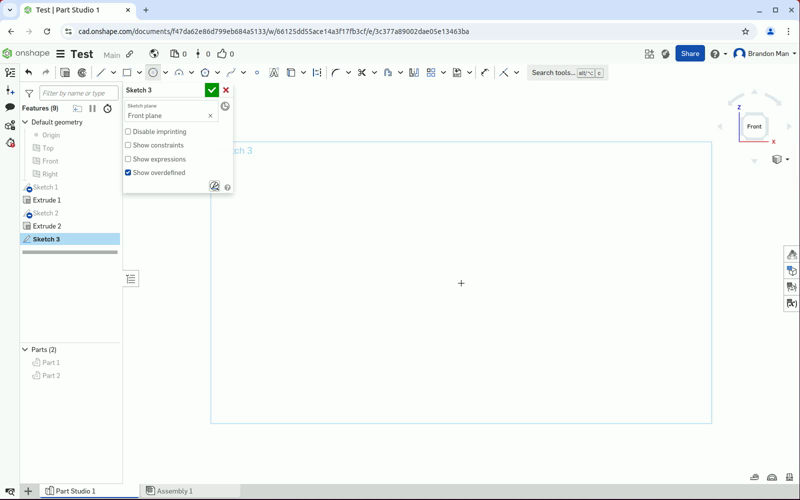
key_up(shift)
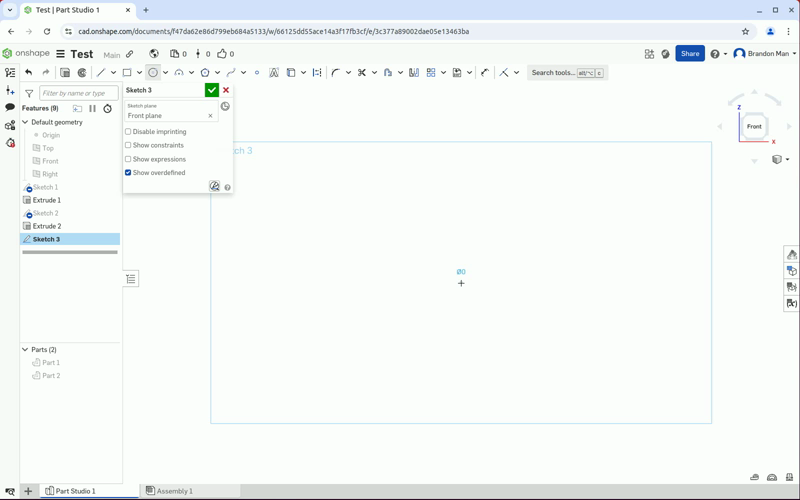
mouse_move(560, 282)
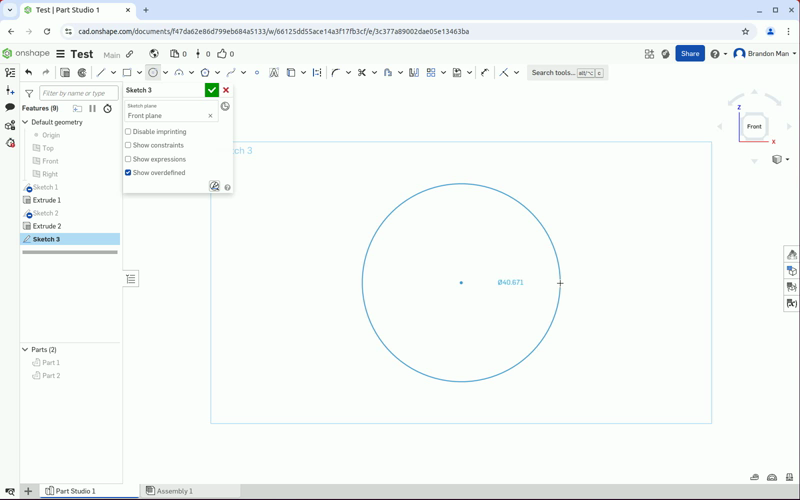
click(560, 282)
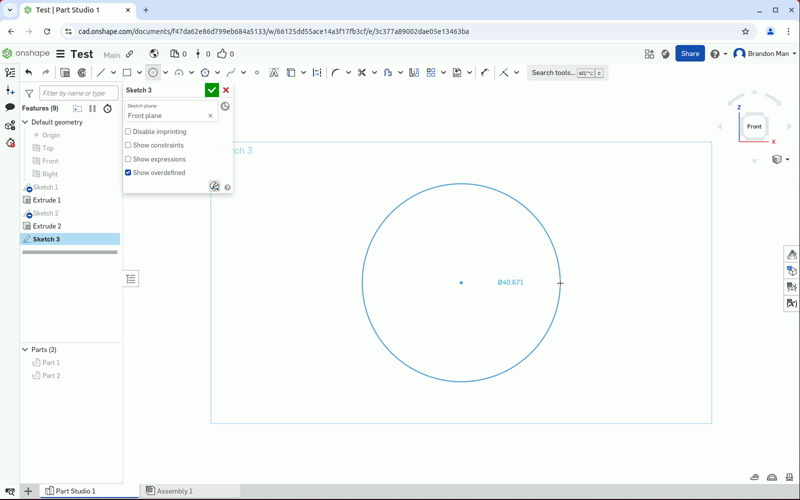
key(esc)
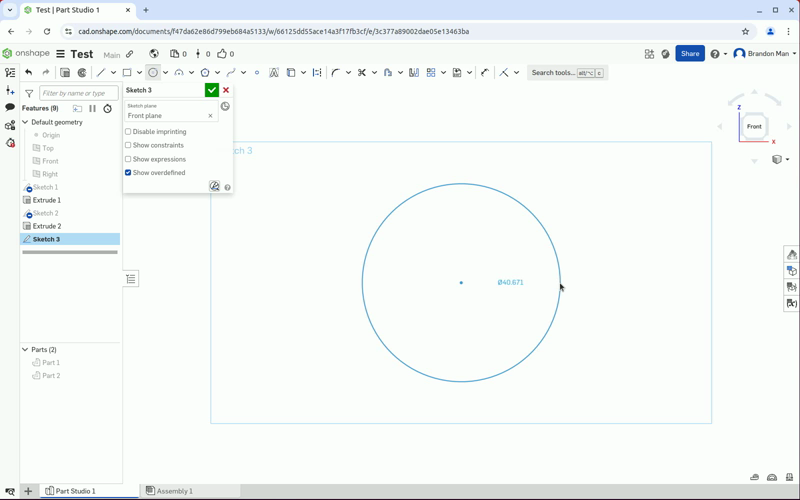
key(c)
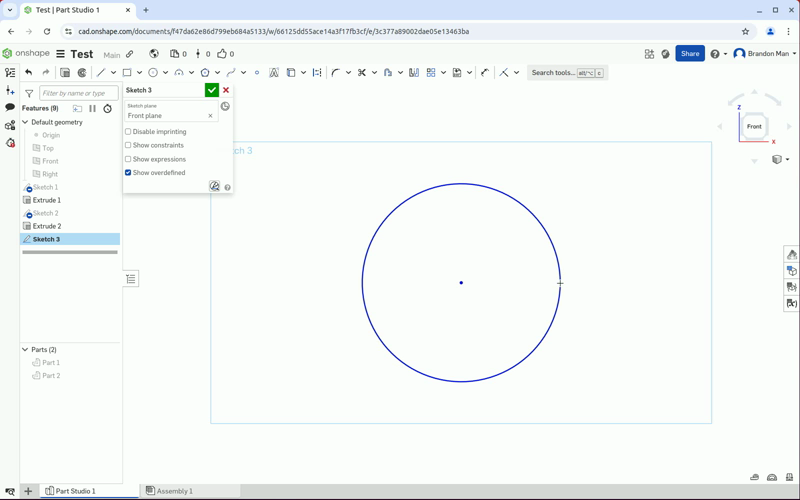
key_down(shift)
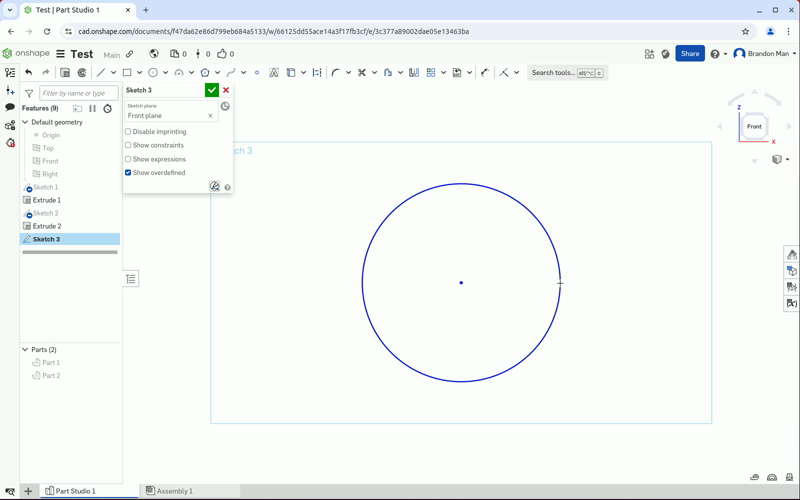
mouse_move(461, 282)
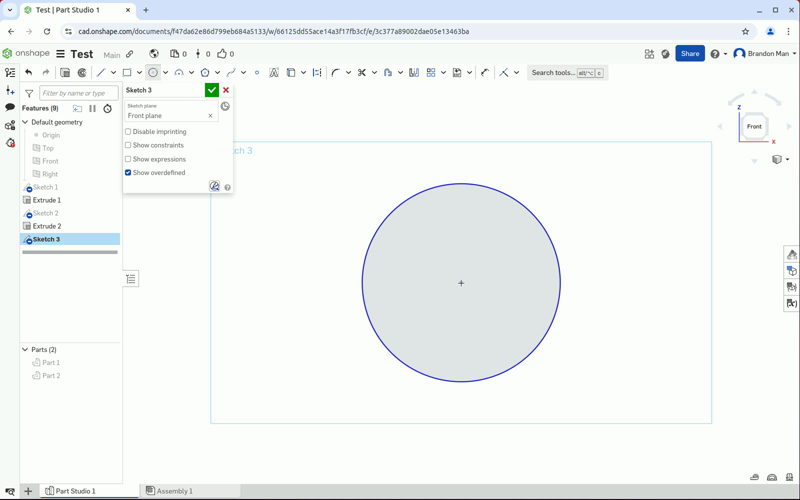
click(461, 282)
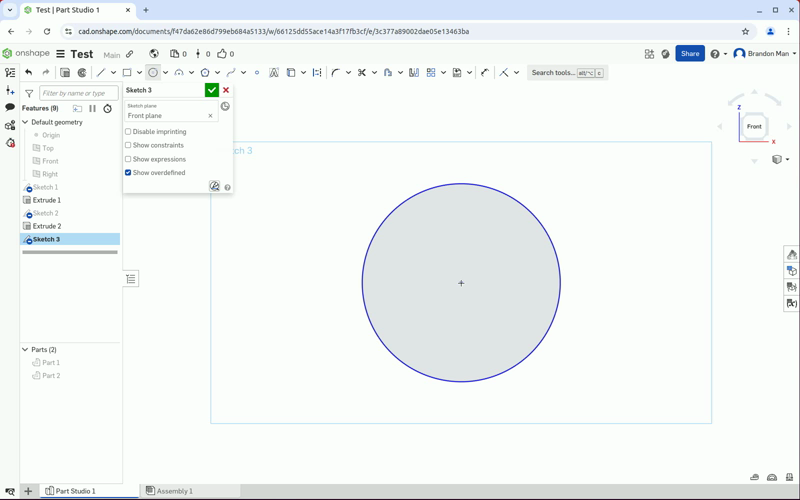
key_up(shift)
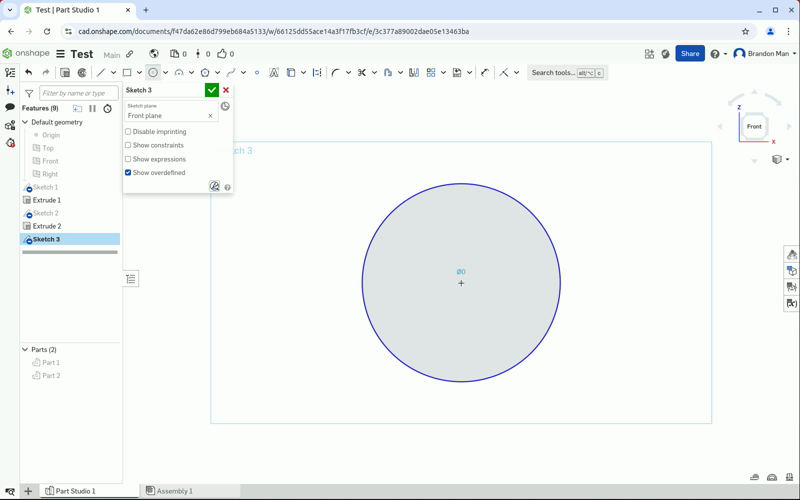
mouse_move(521, 282)
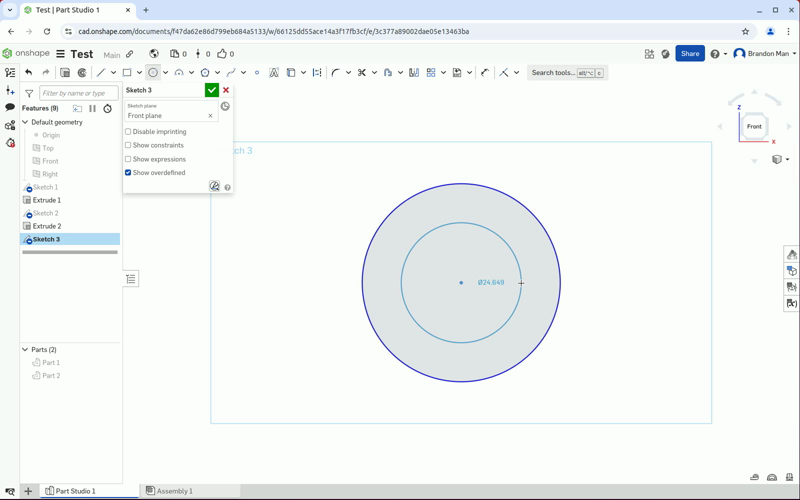
click(521, 282)
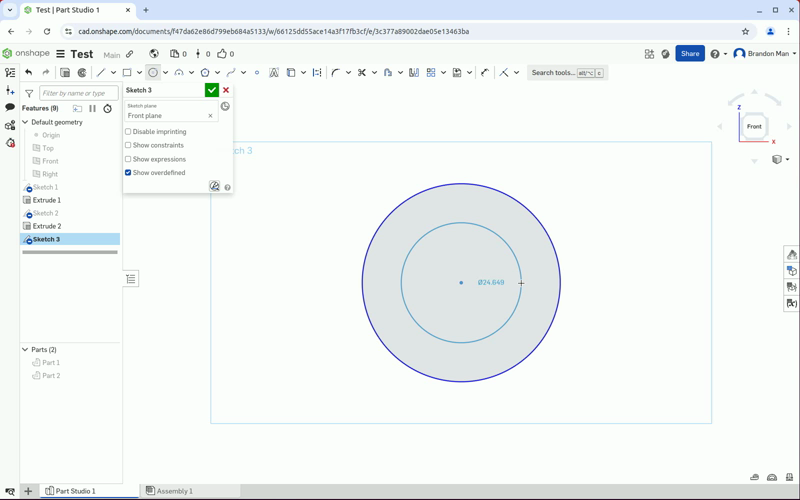
key(esc)
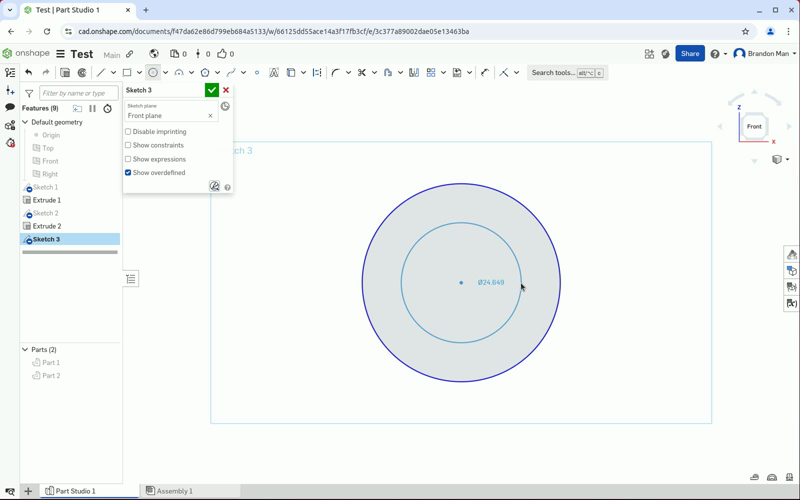
mouse_move(389, 258)
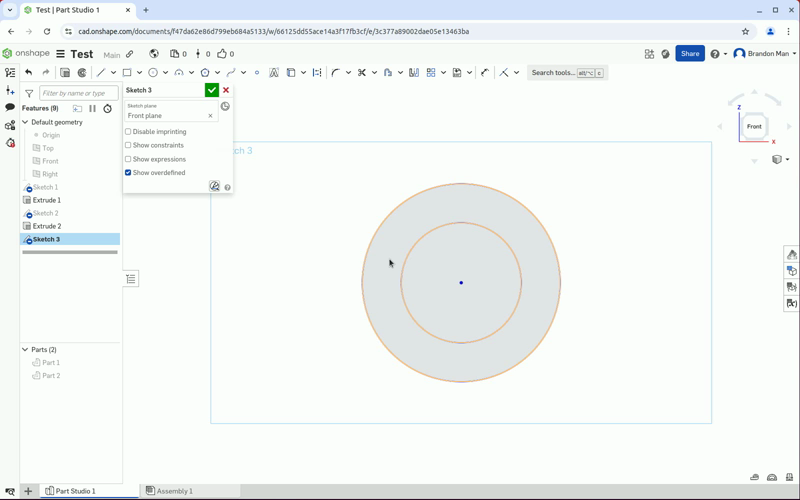
click(389, 258)
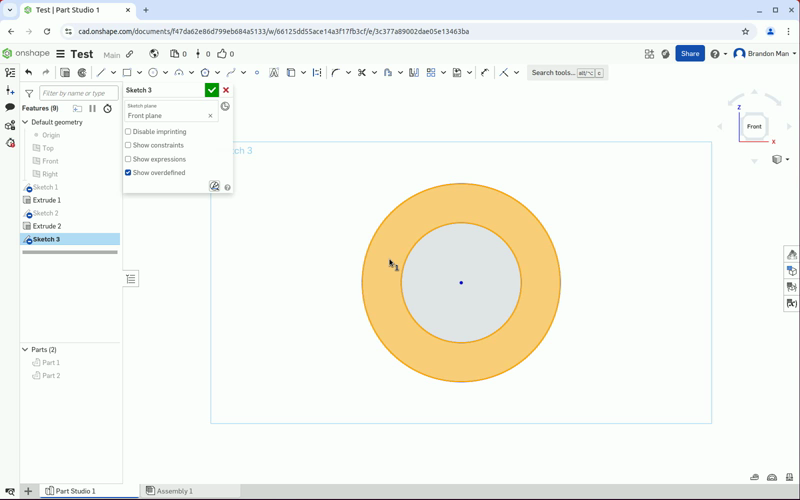
mouse_move(73, 352)
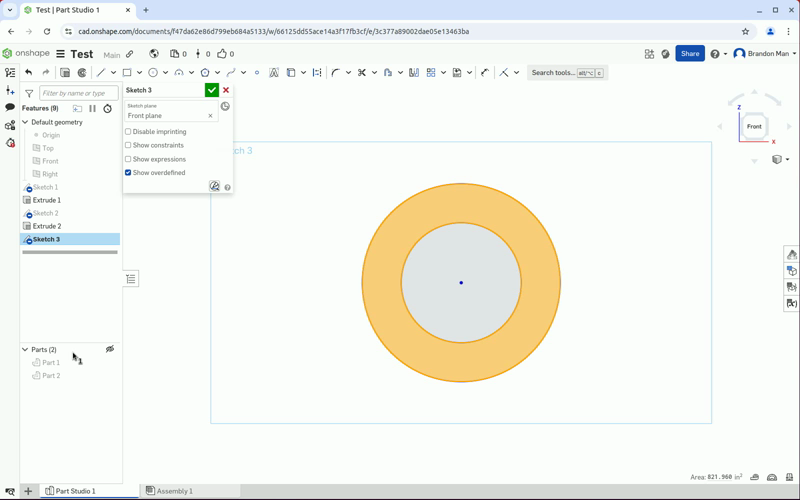
key(shift+y)
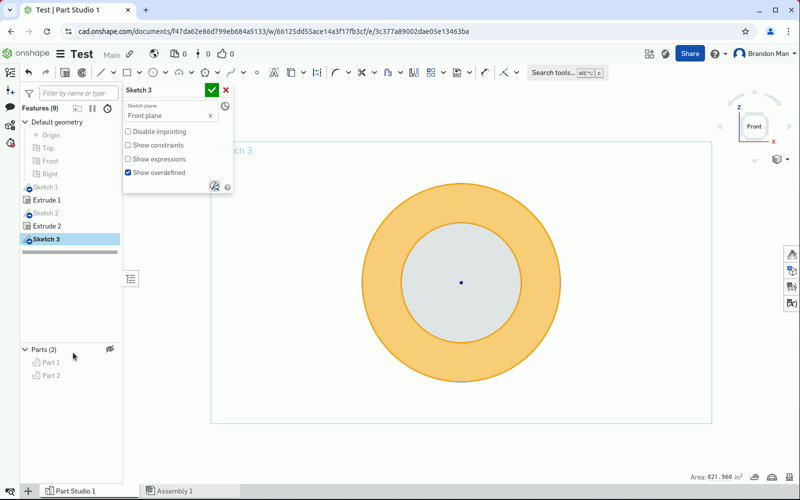
key(shift+e)
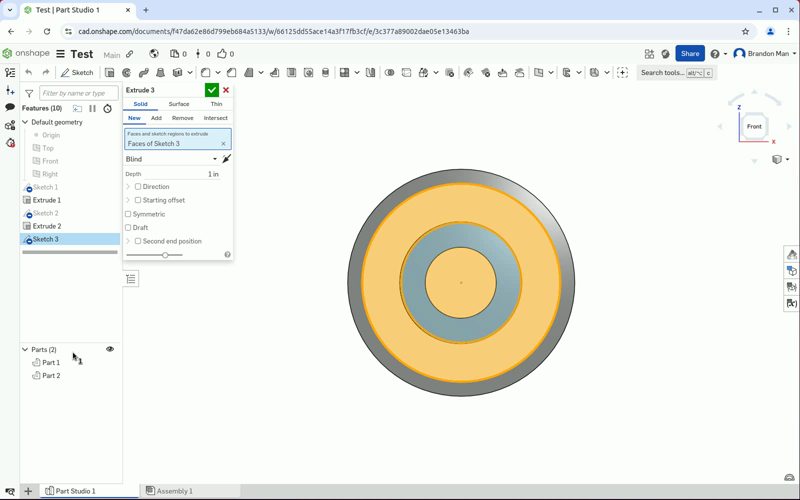
mouse_move(143, 106)
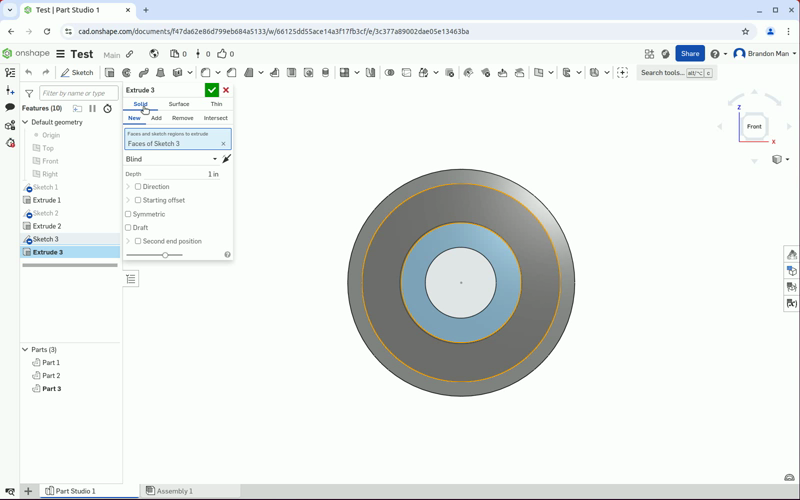
click(143, 106)
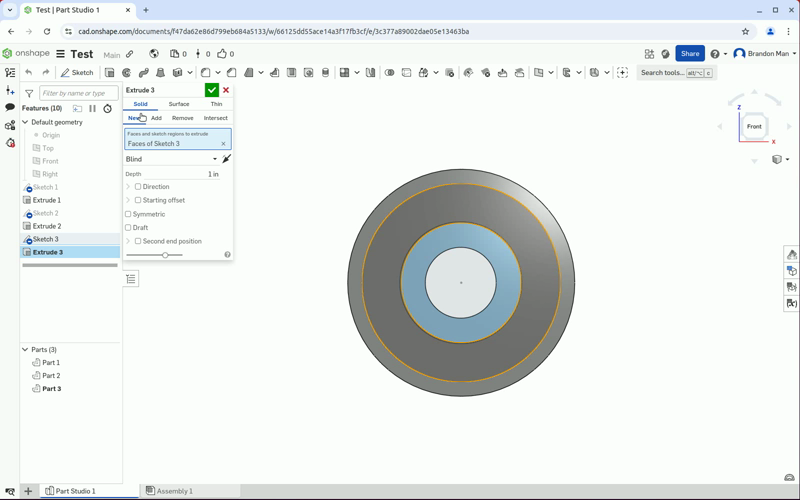
mouse_move(137, 120)
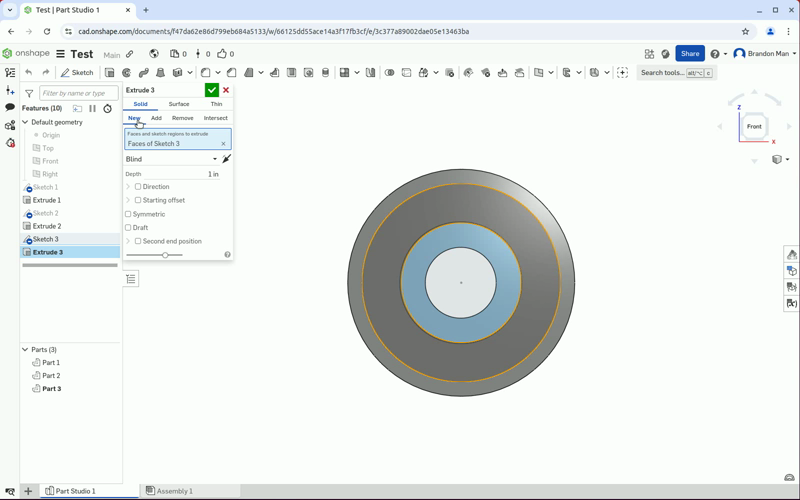
click(137, 120)
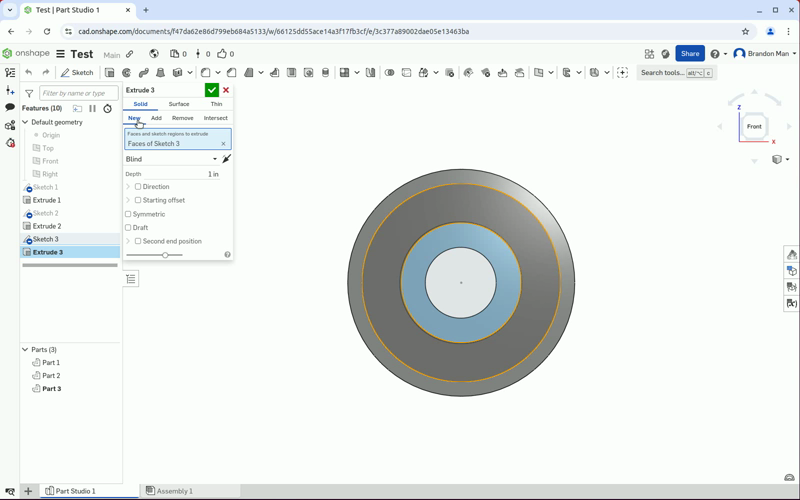
key(tab, 4)
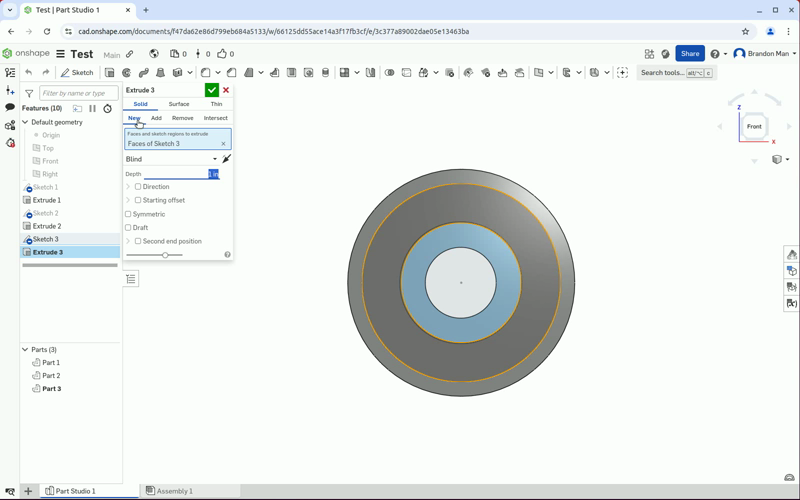
text(12.516)
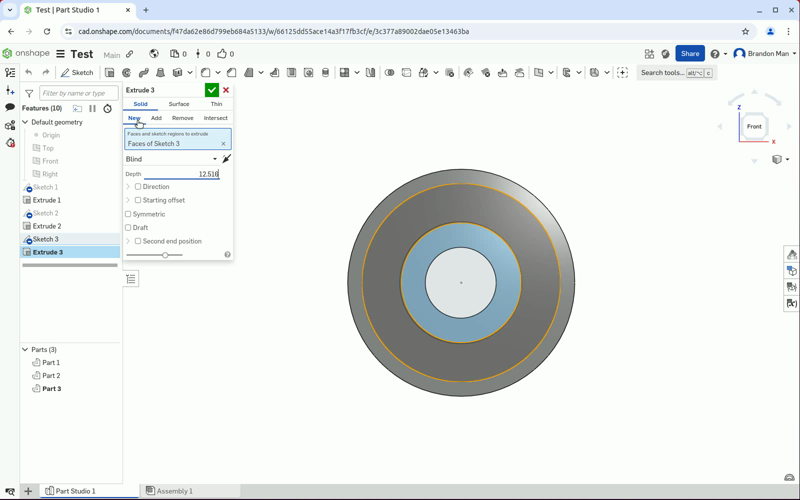
key(tab, 3)
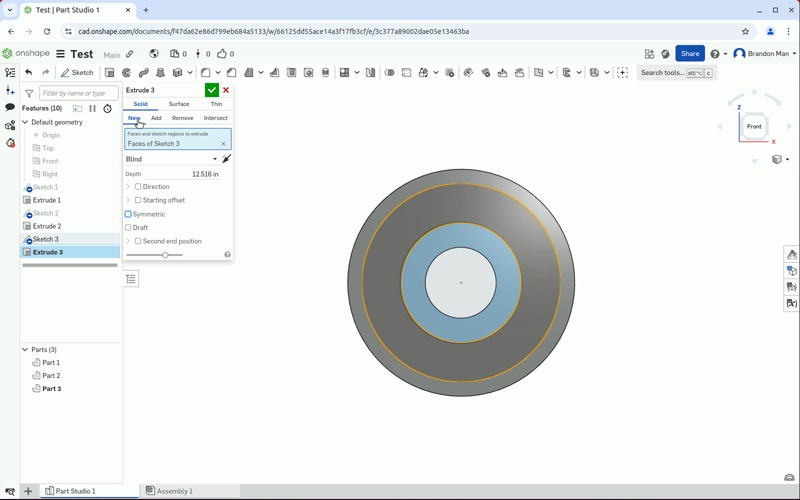
key(space)
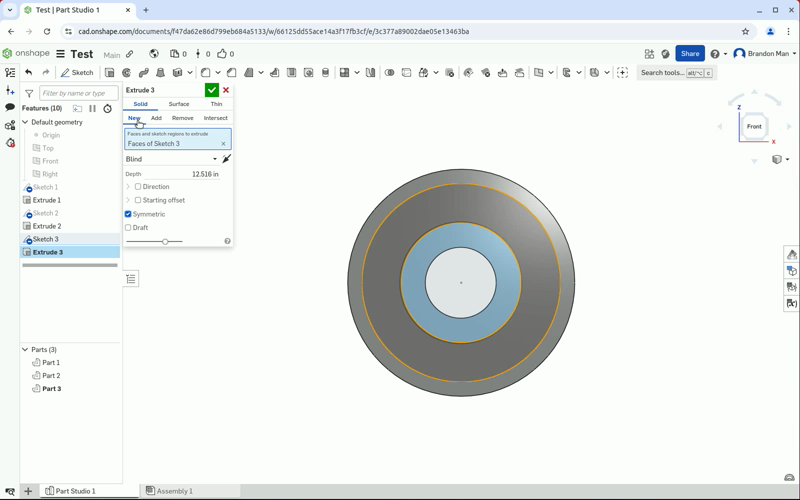
key(enter)
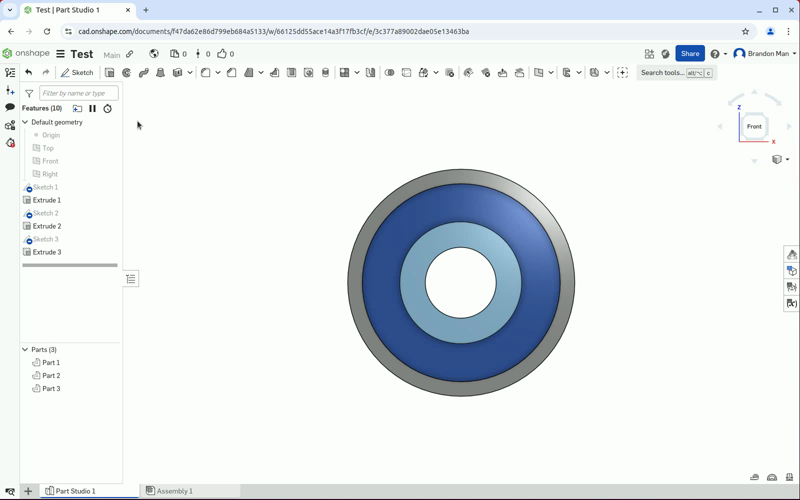
key(shift+h)
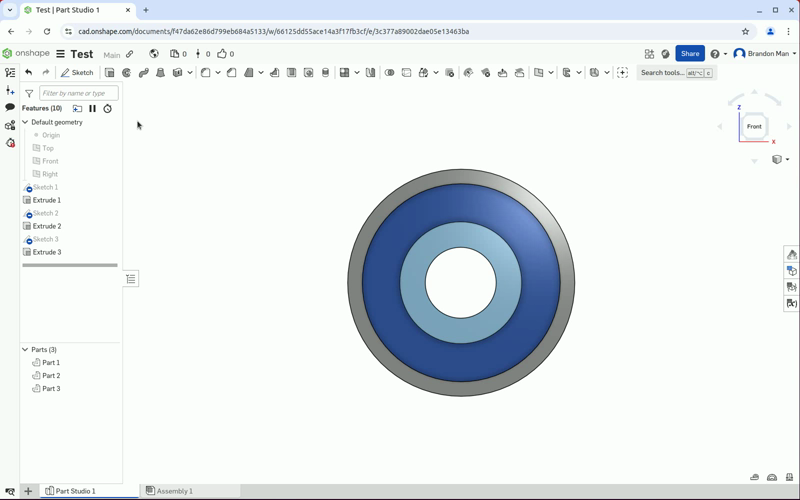
key(shift+h)
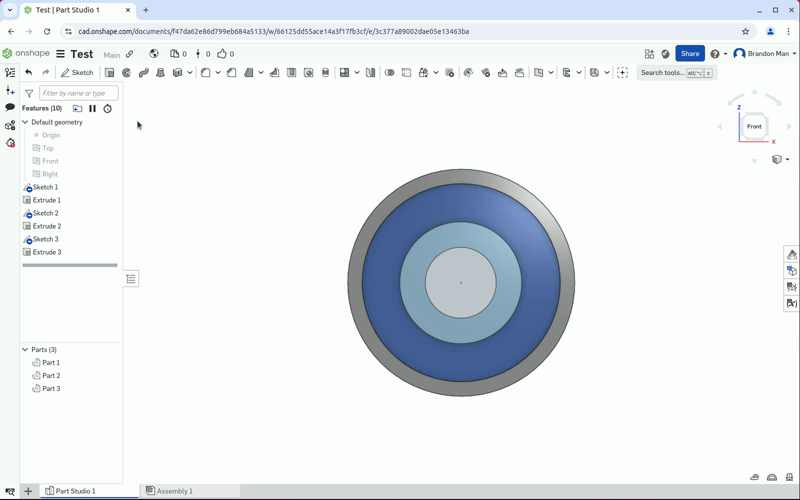
key(shift+7)
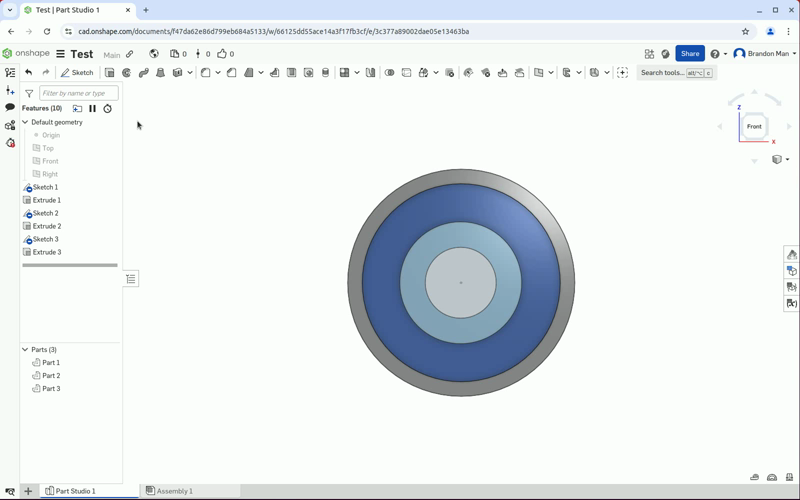
key(left, 2)
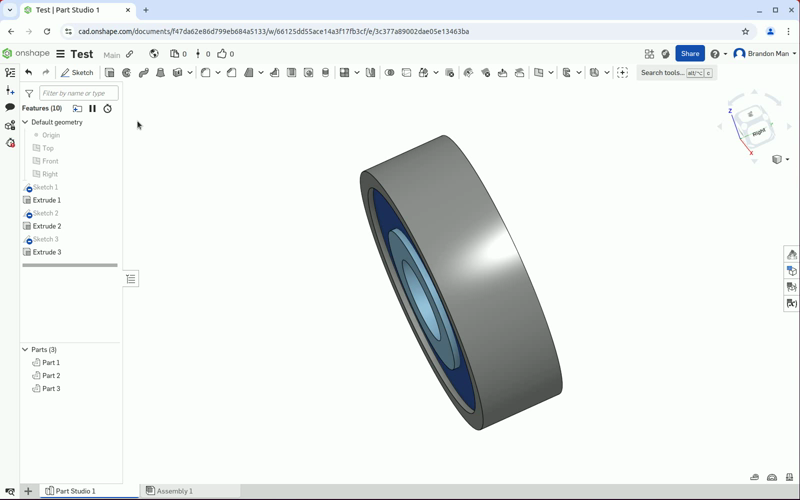
key(down, 2)
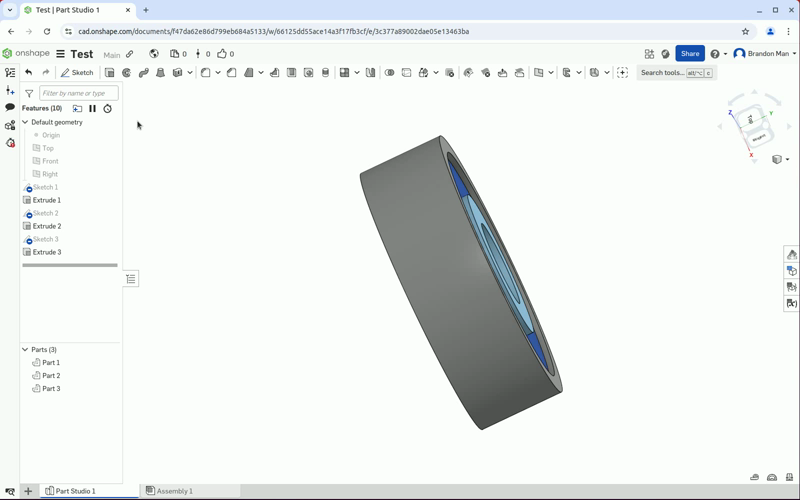
key(up, 2)
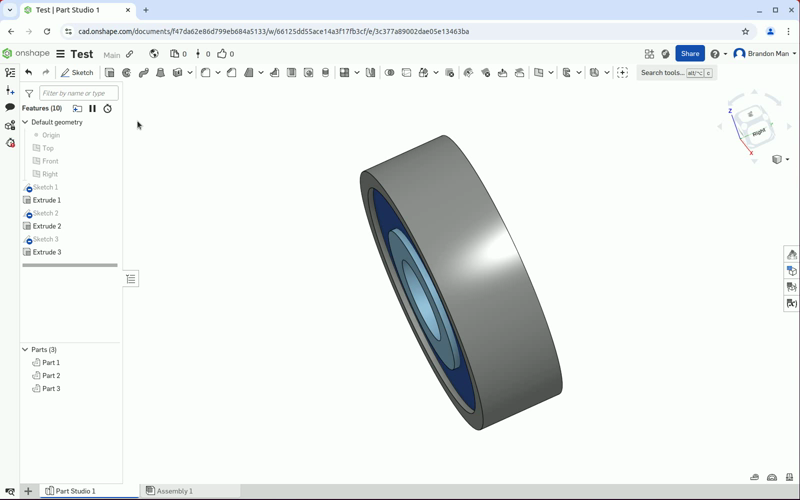
key(right, 2)
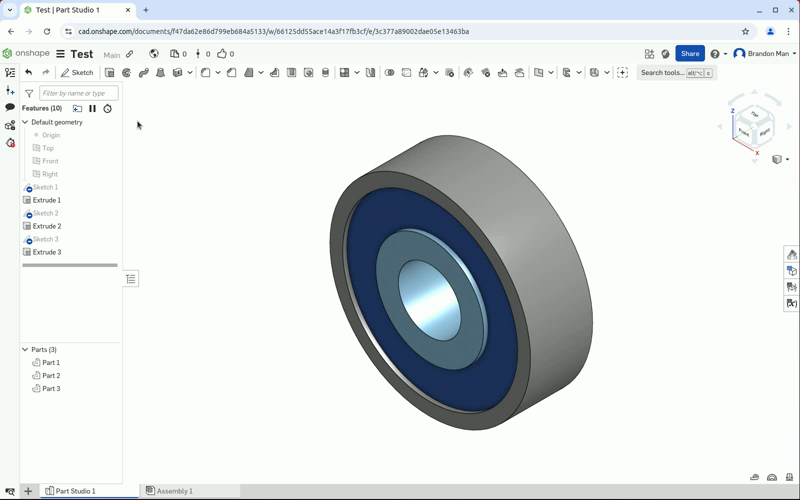
mouse_move(73, 189)
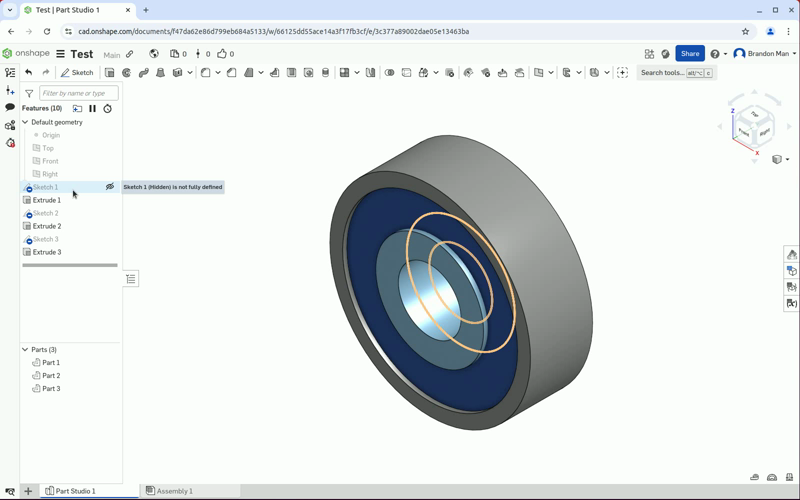
click(73, 189)